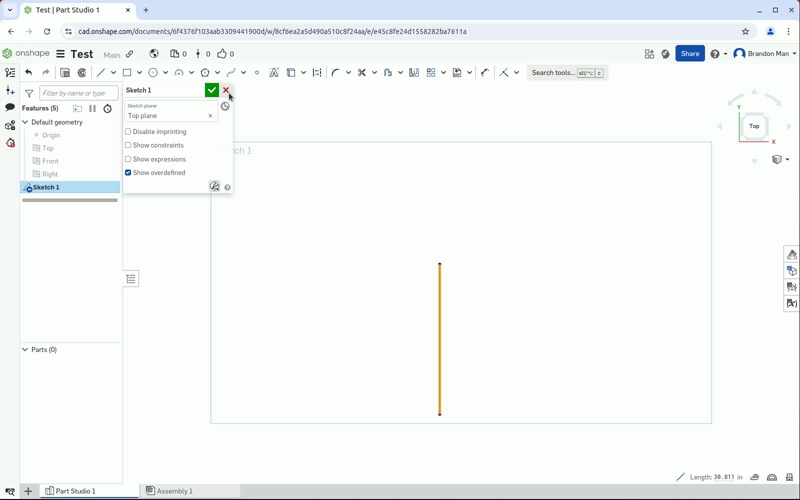
key(shift+h)
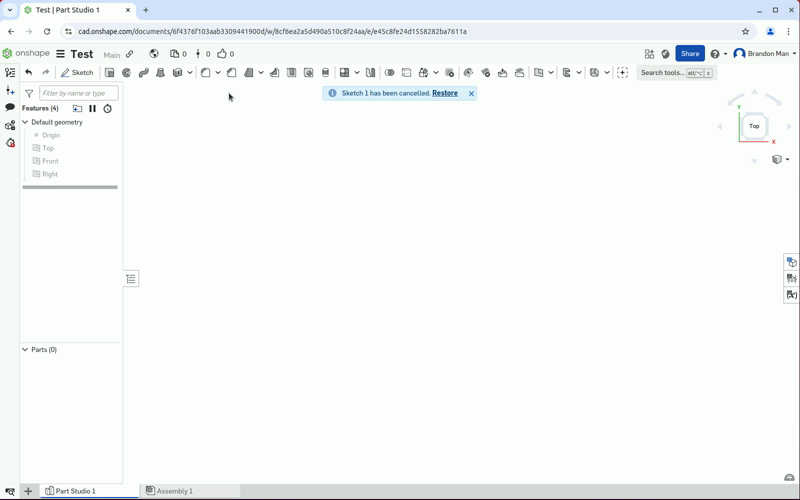
mouse_move(73, 352)
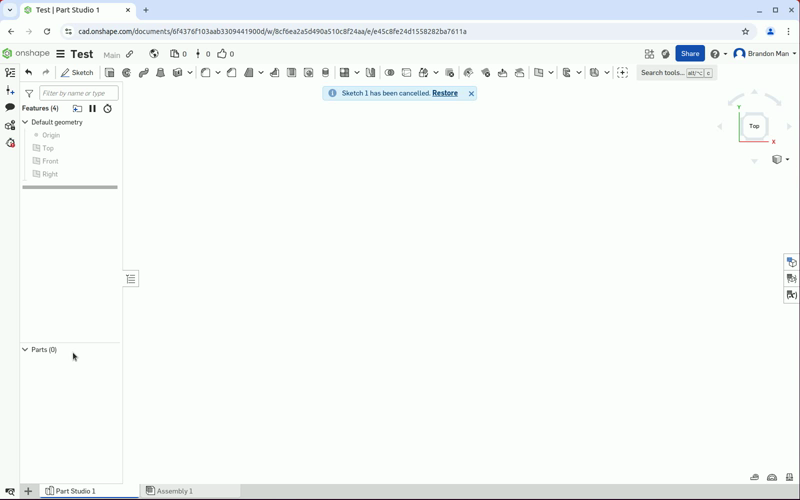
key(y)
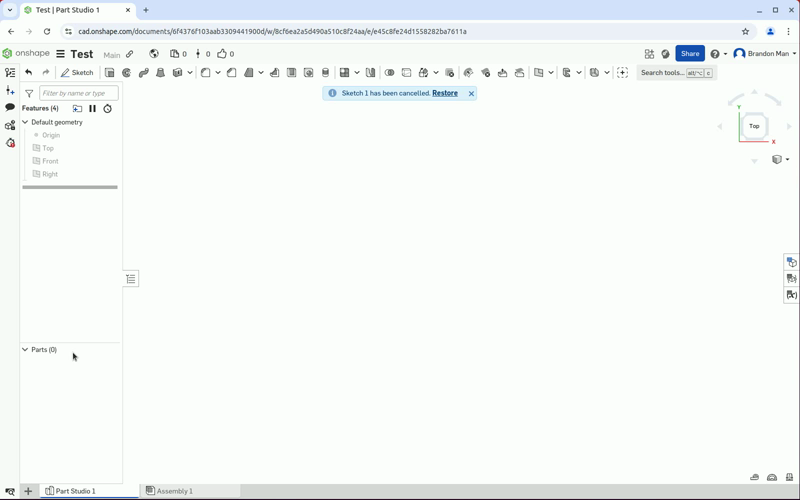
key(shift+p)
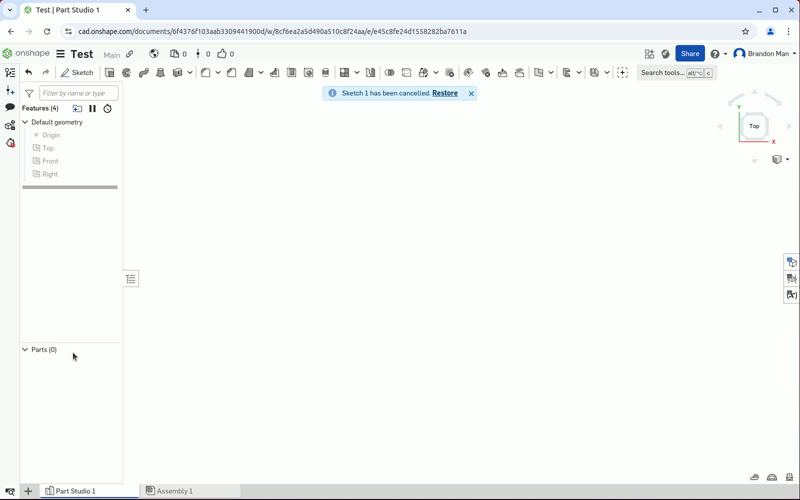
key(space)
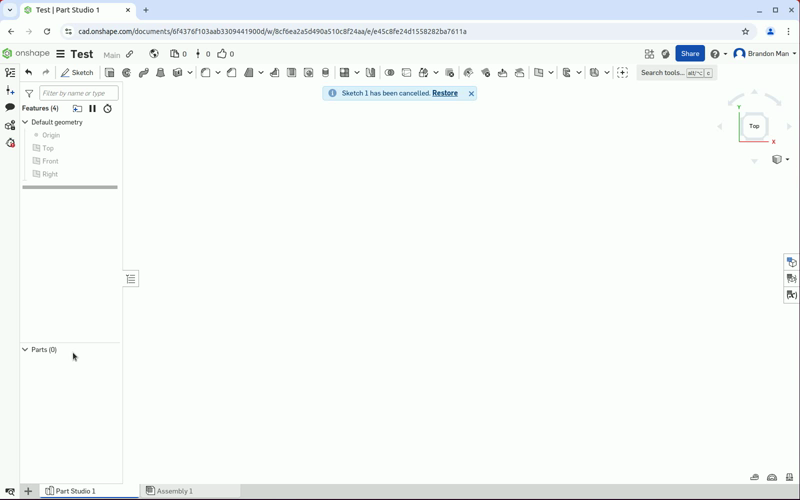
key_down(shift)
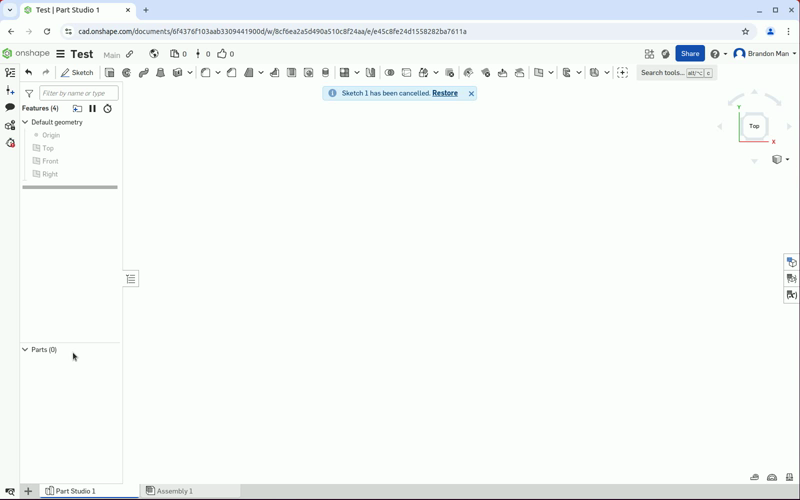
key(up)
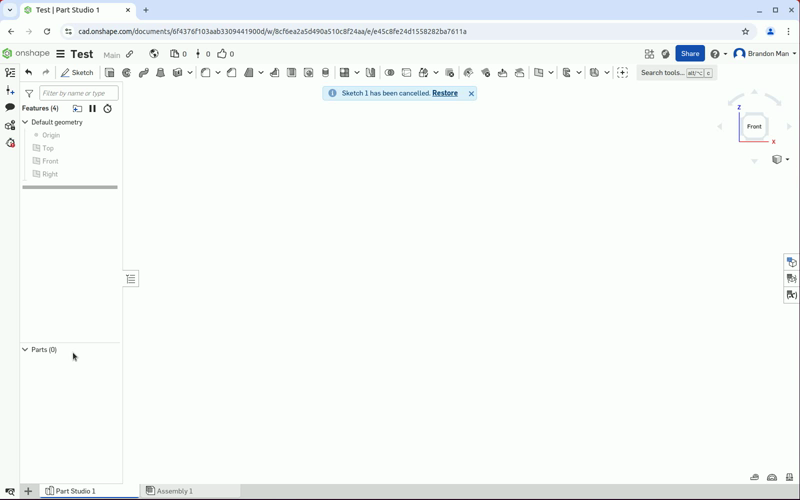
key_up(shift)
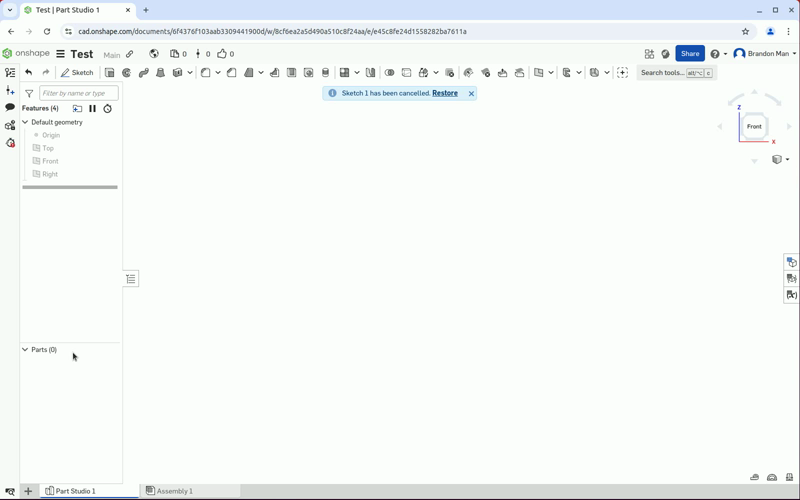
mouse_move(73, 352)
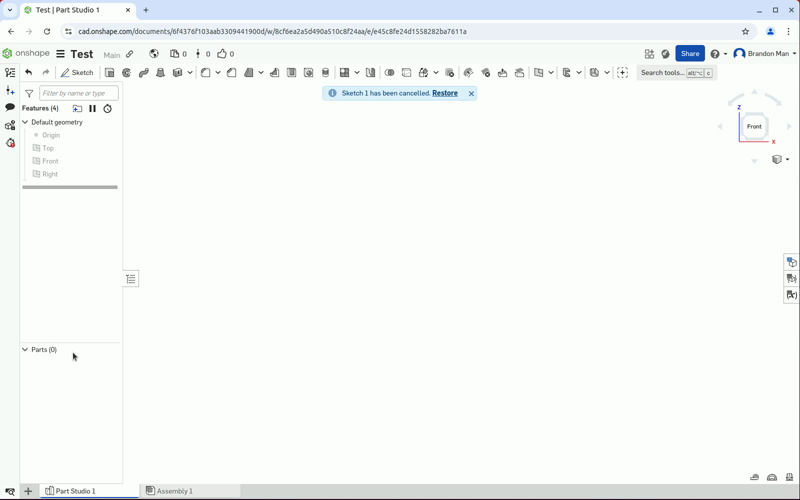
key(shift+y)
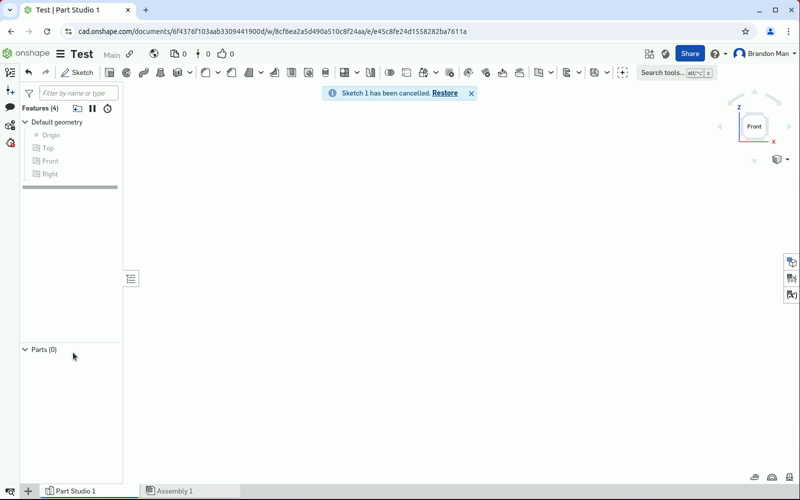
key(shift+s)
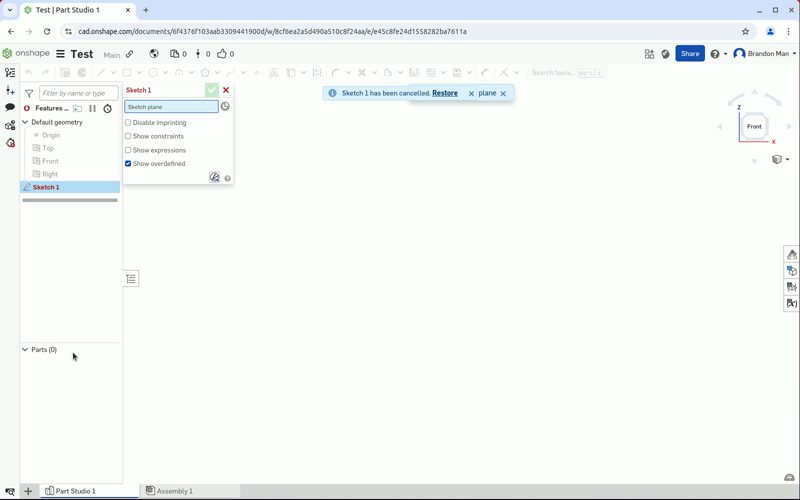
mouse_move(73, 163)
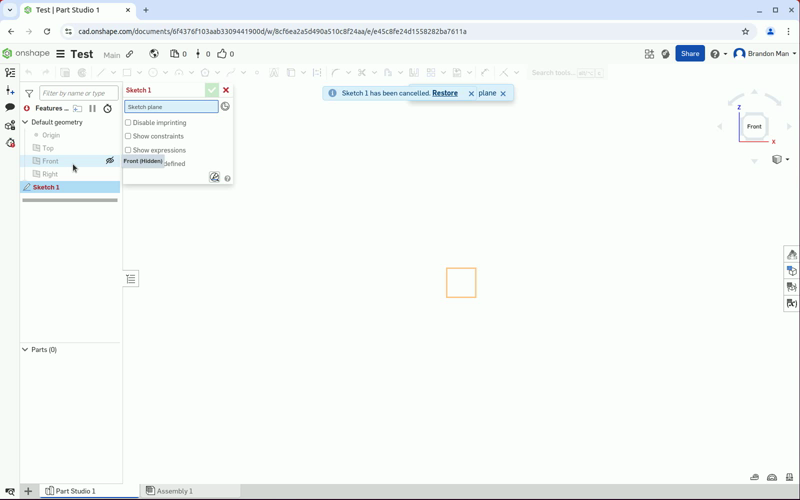
click(73, 163)
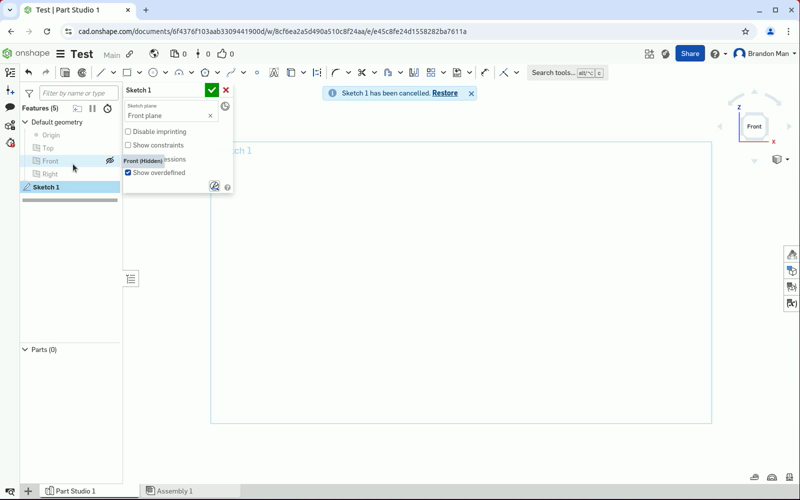
mouse_move(73, 352)
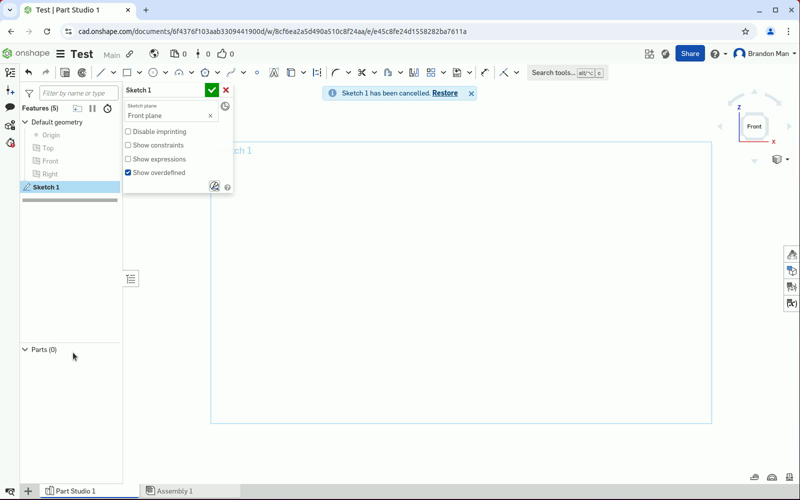
key(y)
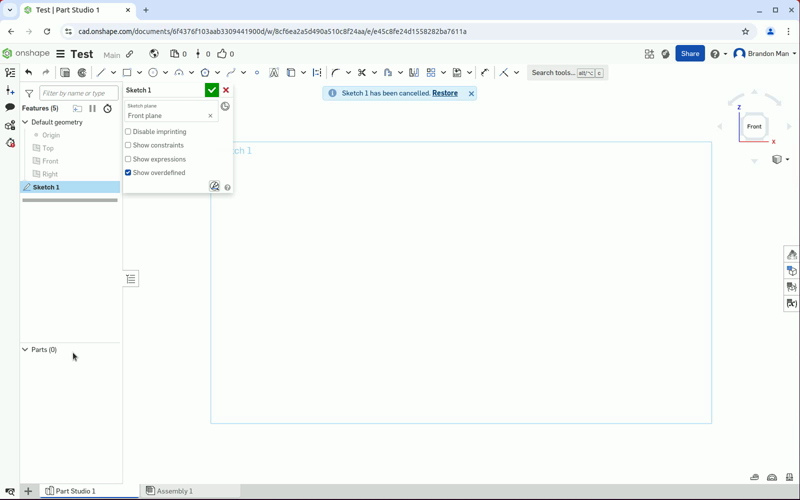
key(l)
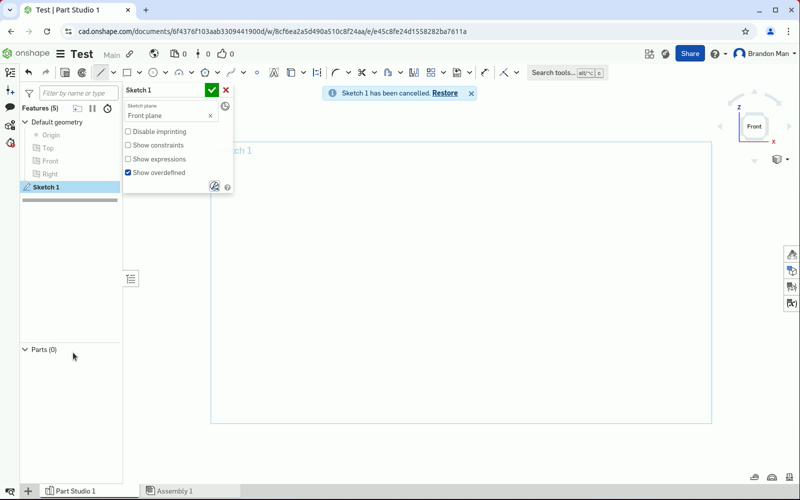
key_down(shift)
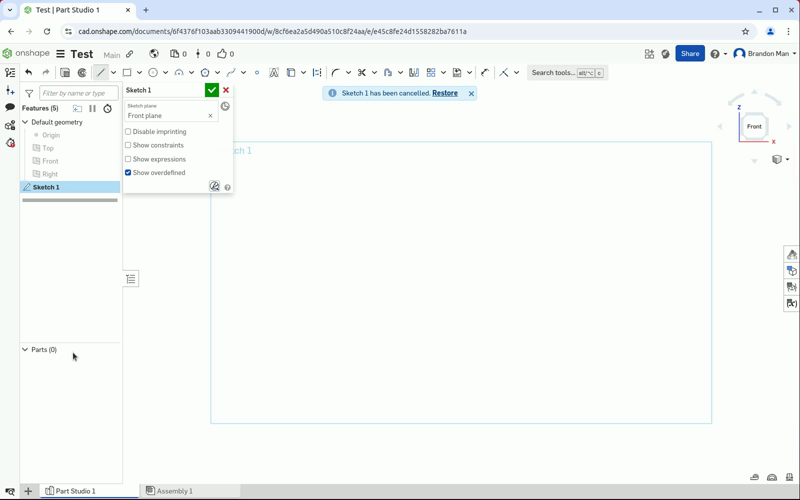
mouse_move(441, 282)
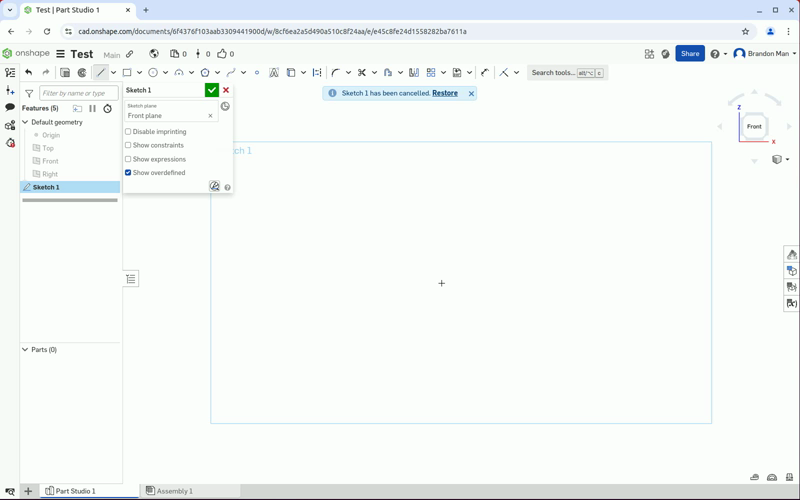
click(441, 282)
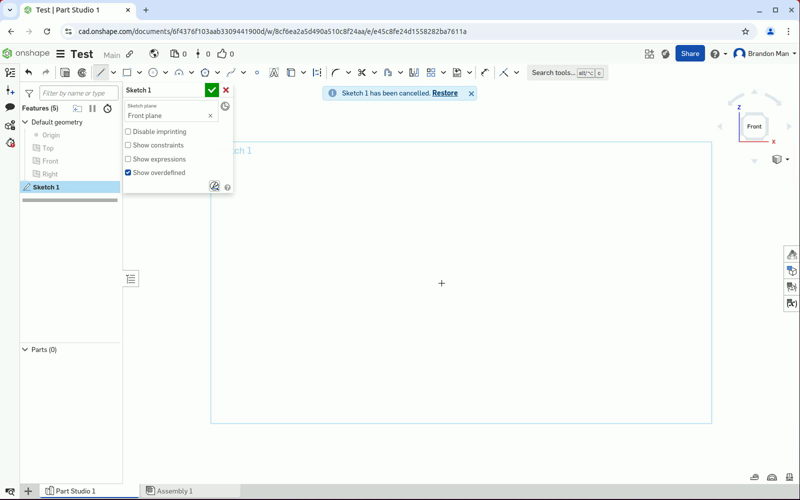
key_up(shift)
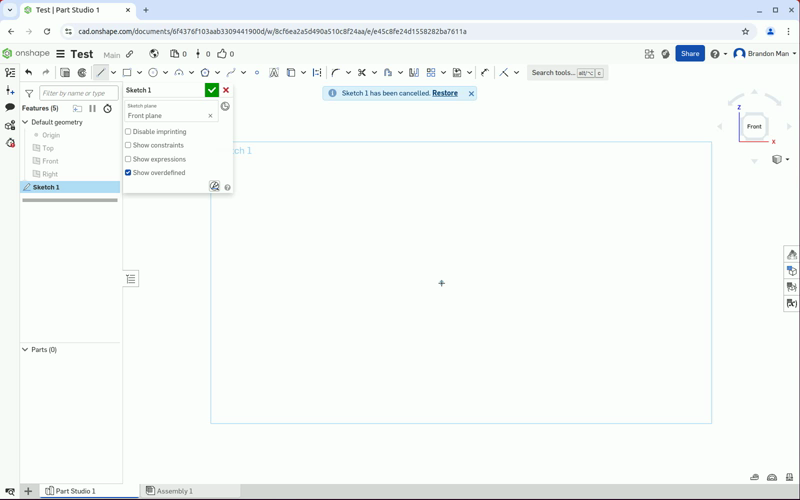
key_down(shift)
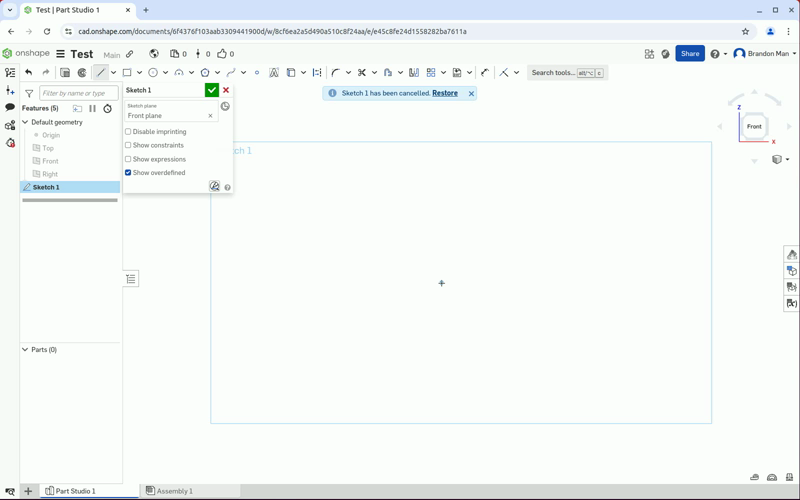
mouse_move(471, 282)
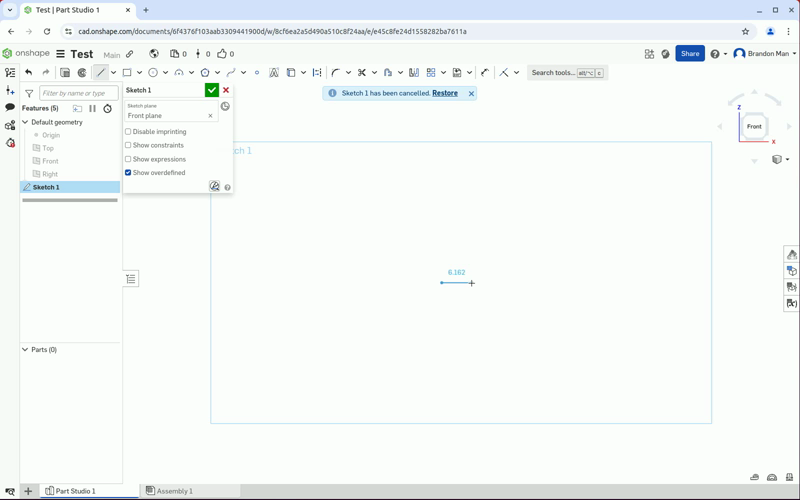
mouse_move(461, 282)
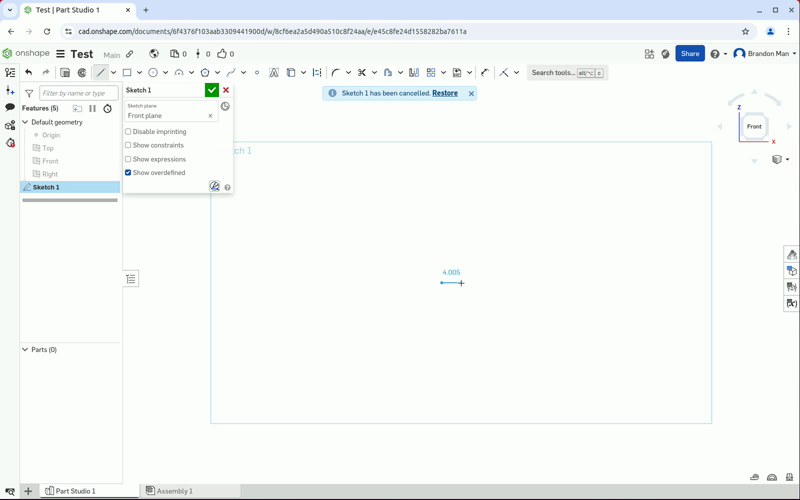
click(461, 282)
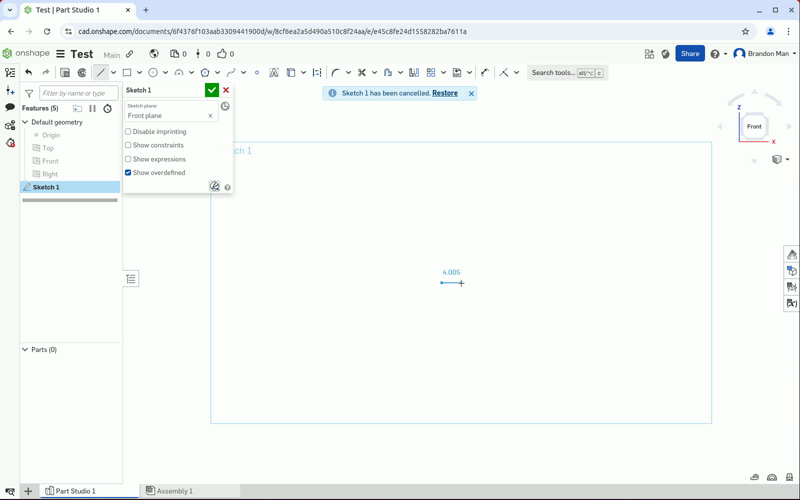
key_up(shift)
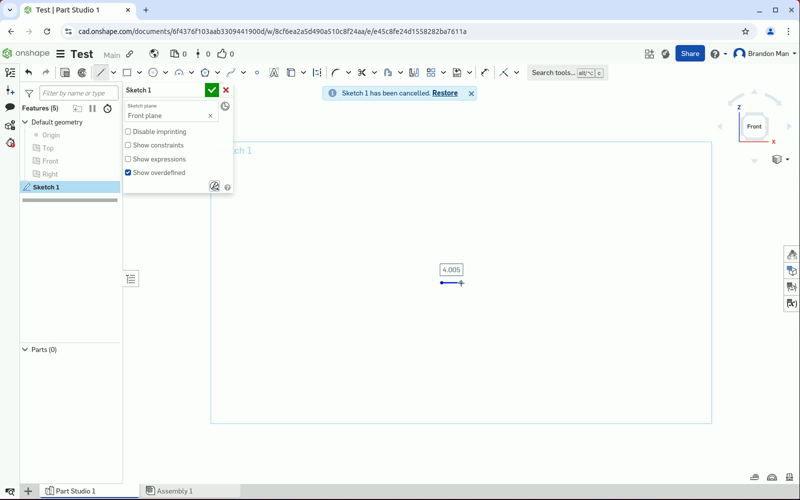
key_down(shift)
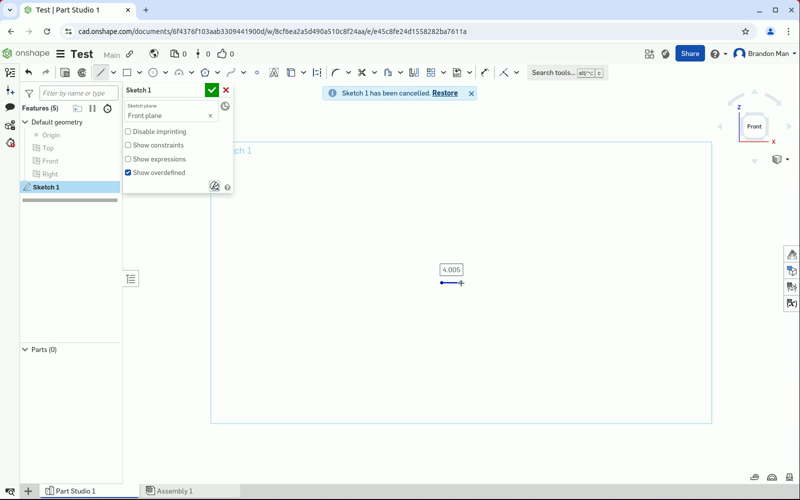
mouse_move(461, 170)
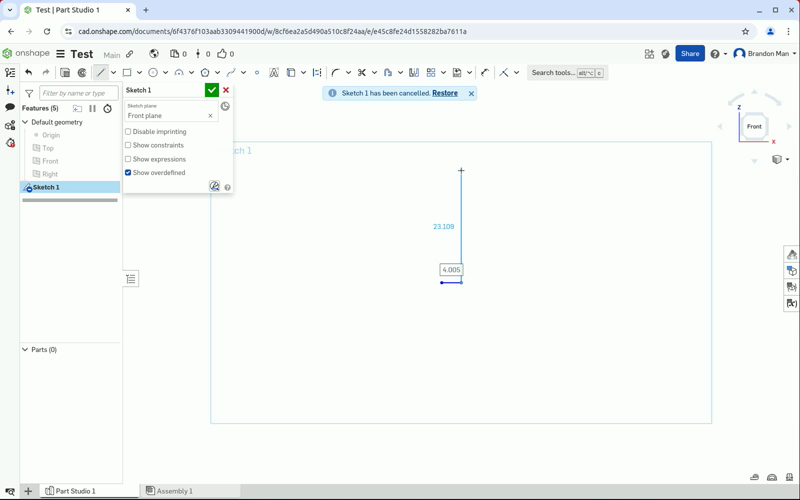
click(461, 170)
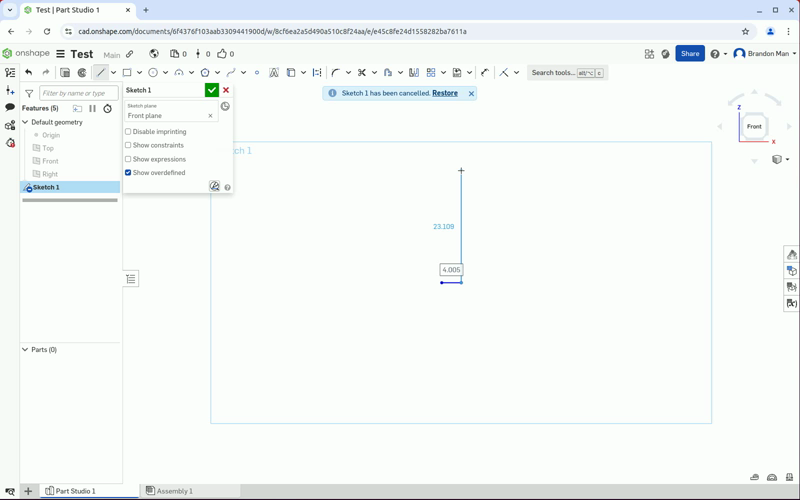
key_up(shift)
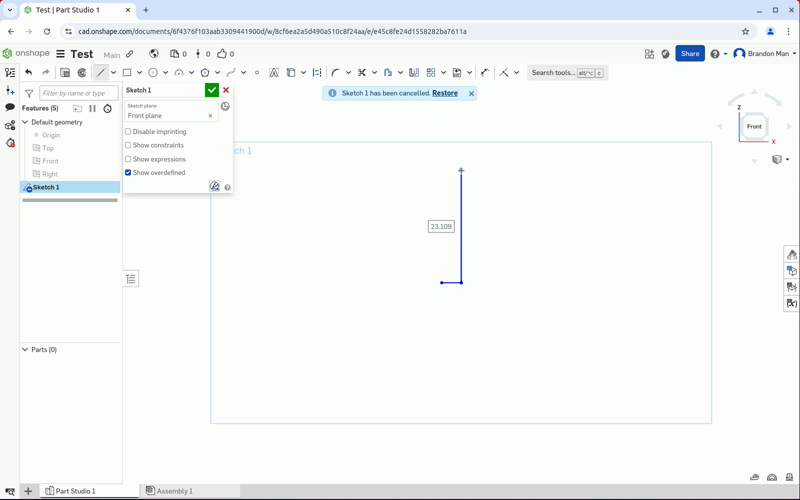
key_down(shift)
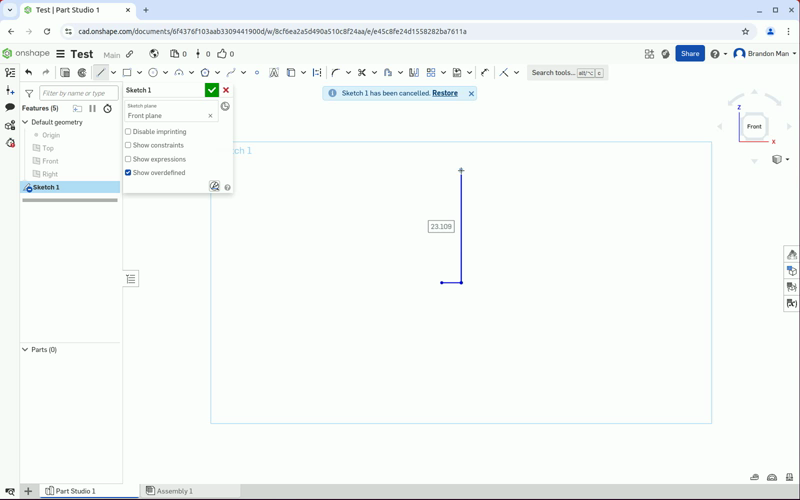
mouse_move(491, 170)
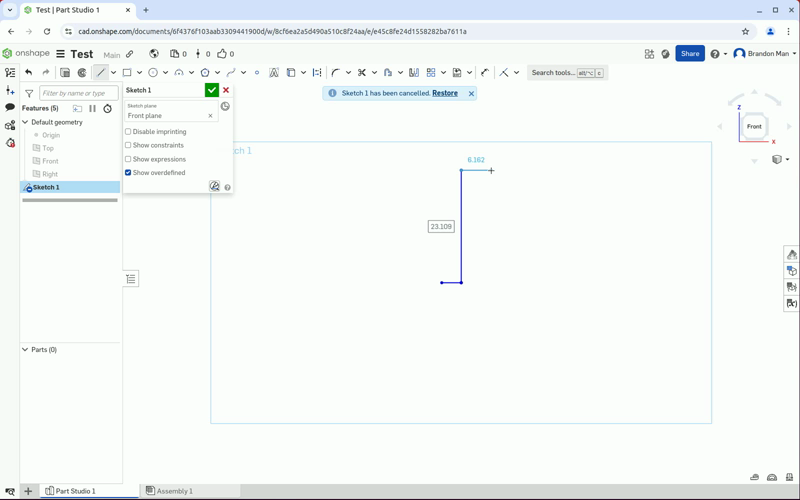
mouse_move(441, 170)
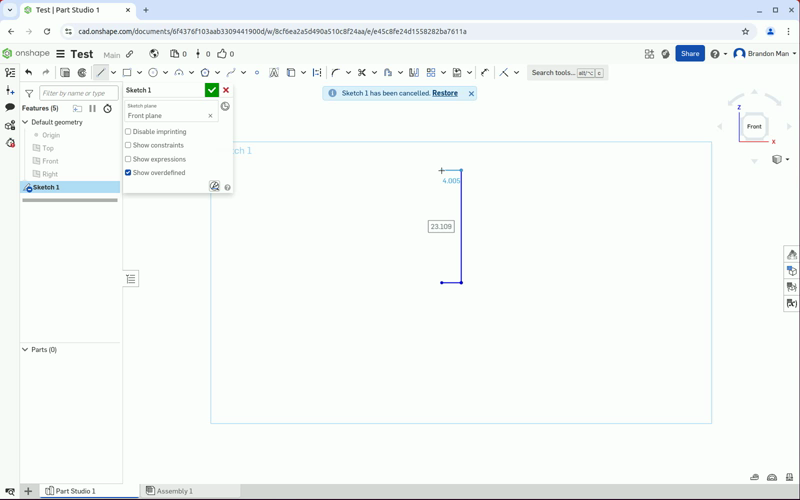
click(441, 170)
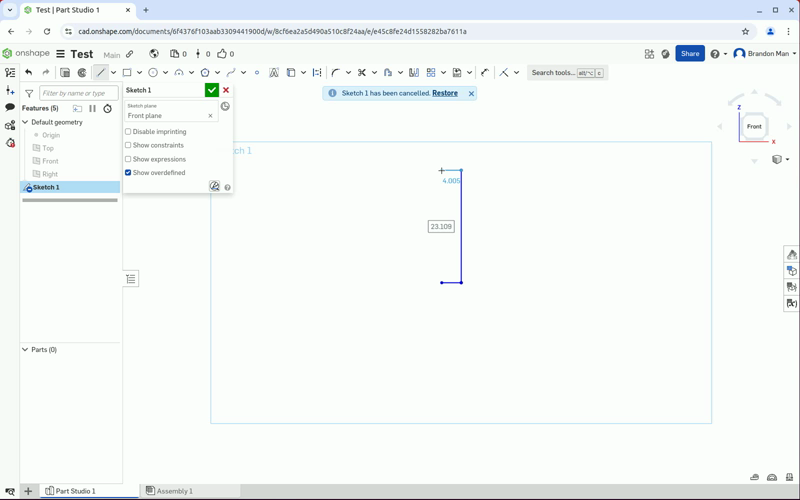
key_up(shift)
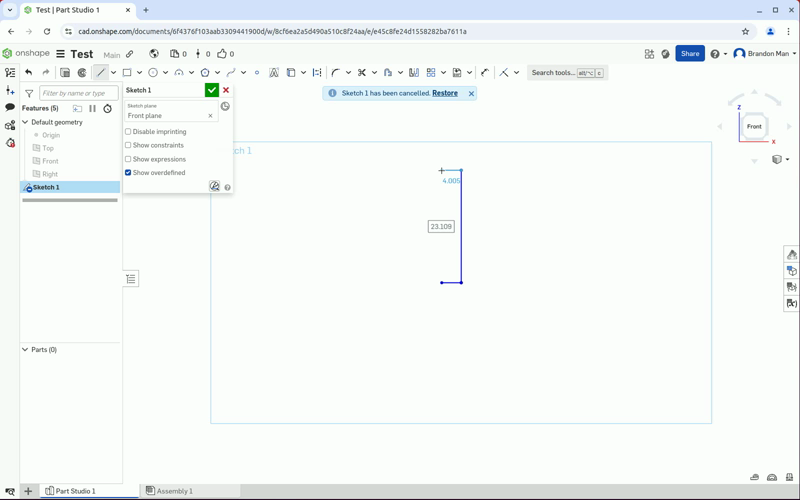
key_down(shift)
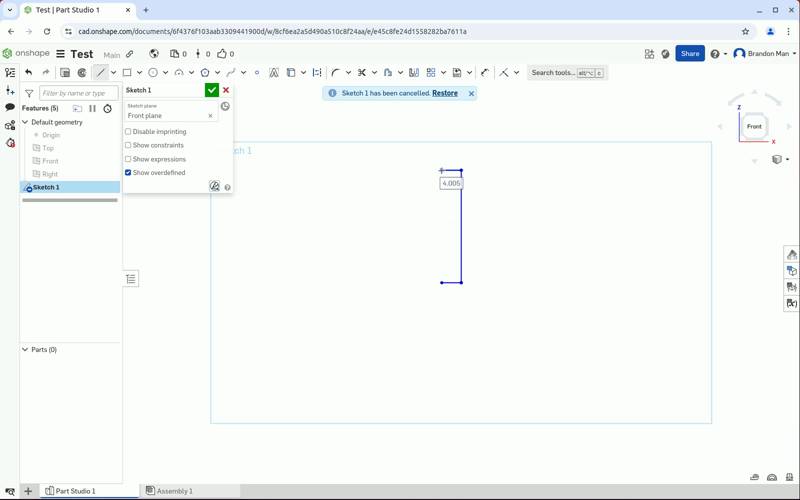
mouse_move(441, 282)
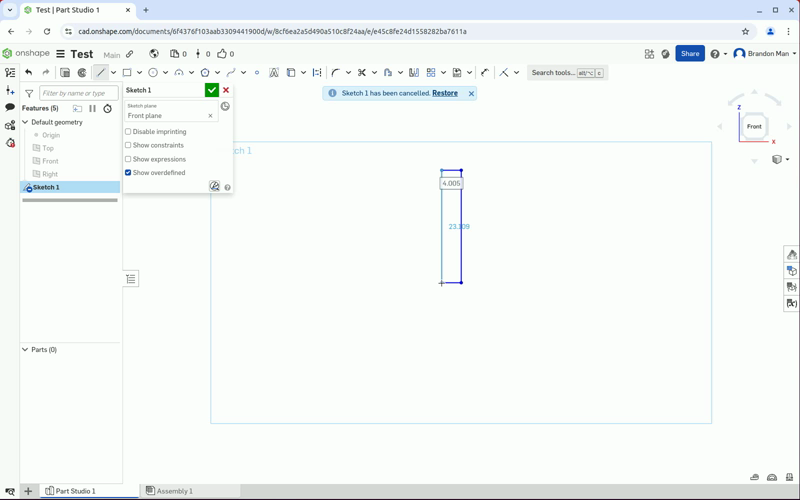
key_up(shift)
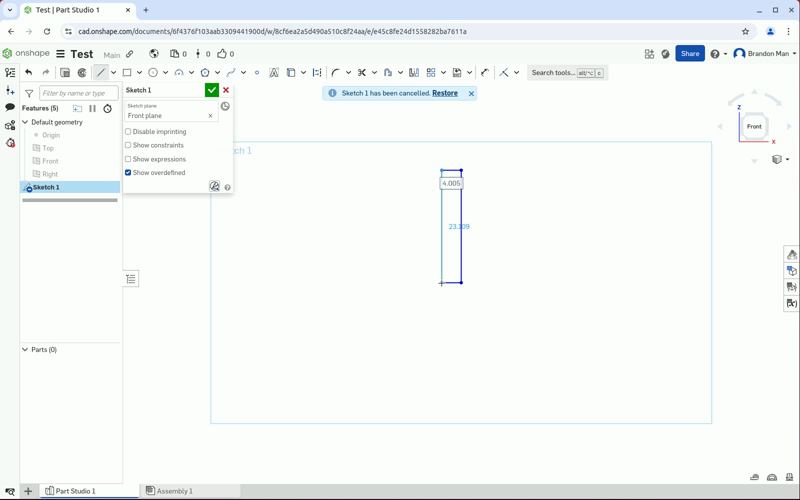
click(441, 282)
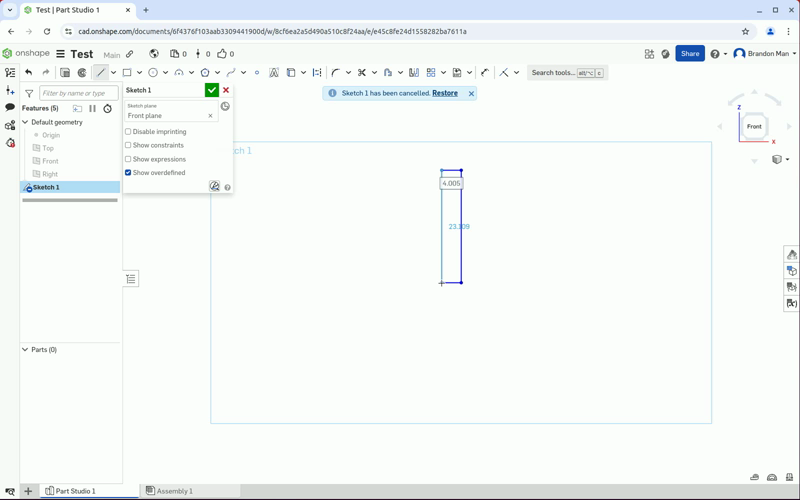
key(esc)
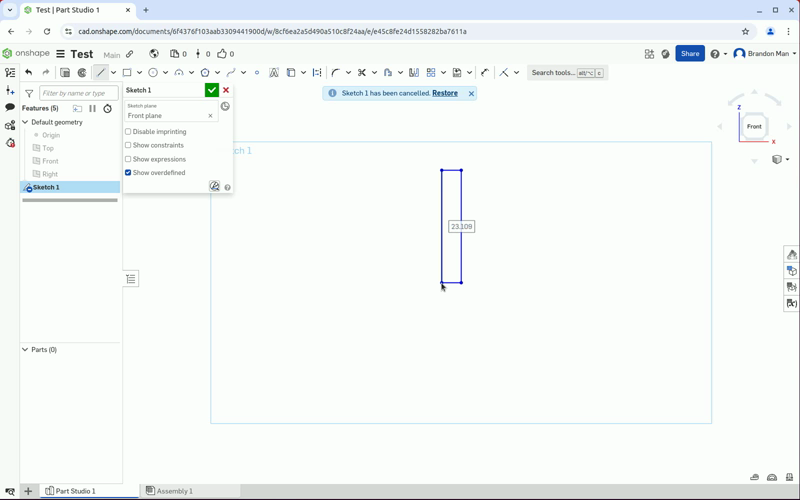
mouse_move(449, 251)
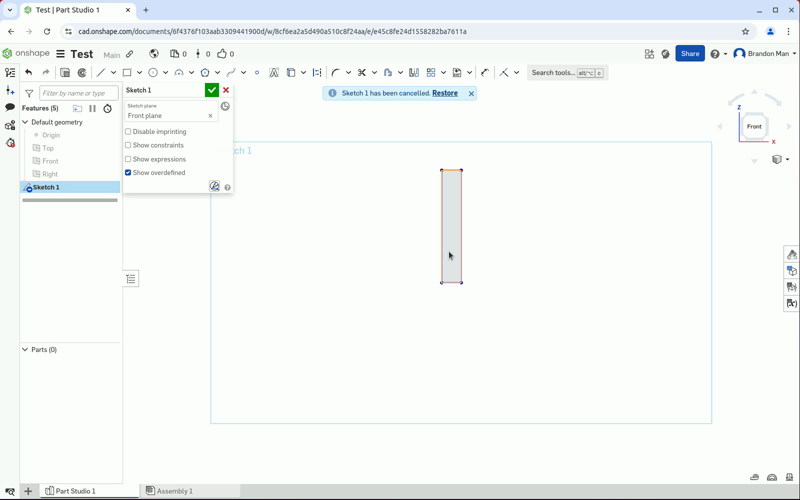
click(449, 251)
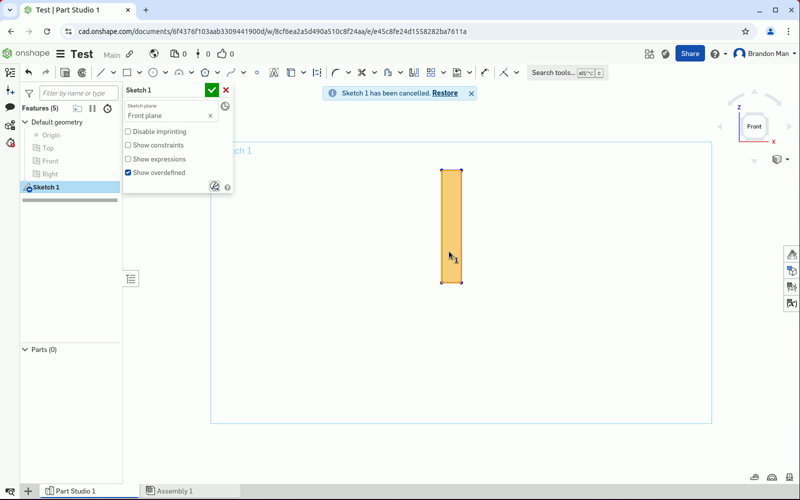
mouse_move(73, 352)
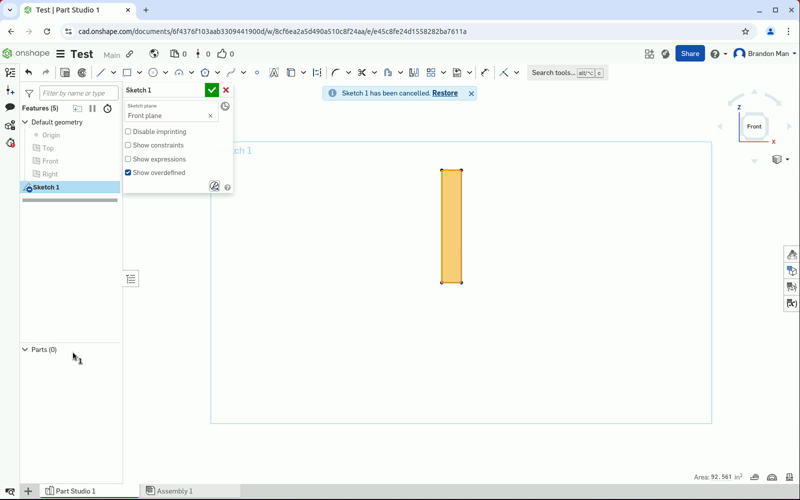
key(shift+y)
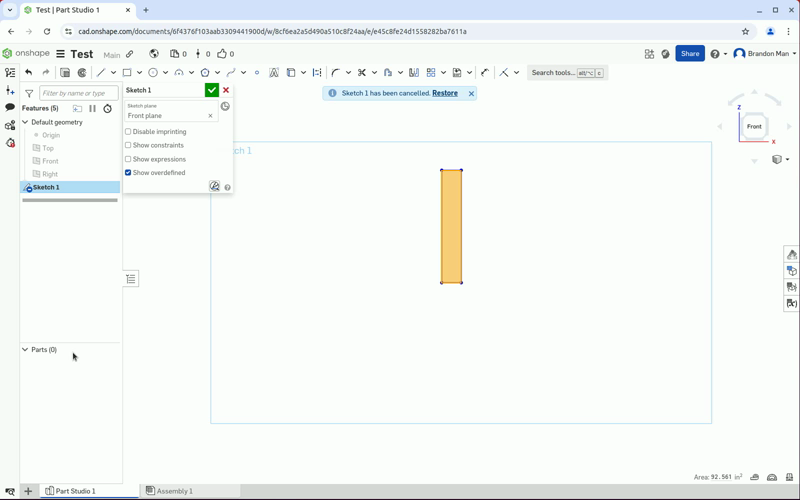
key(shift+e)
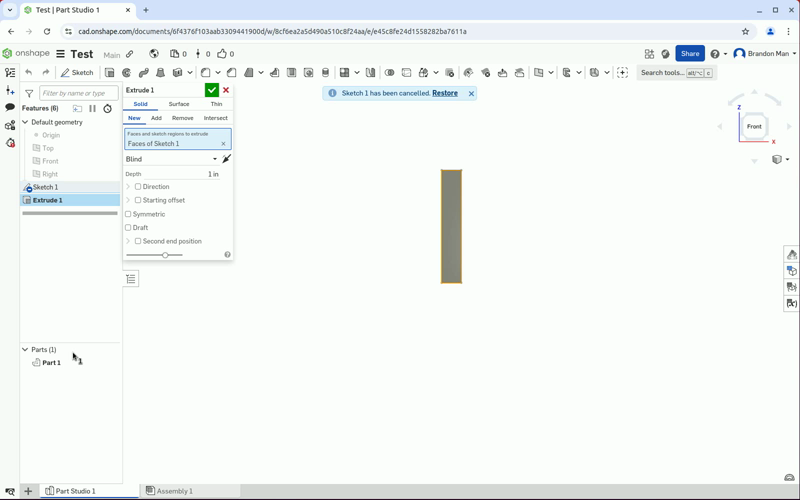
mouse_move(143, 106)
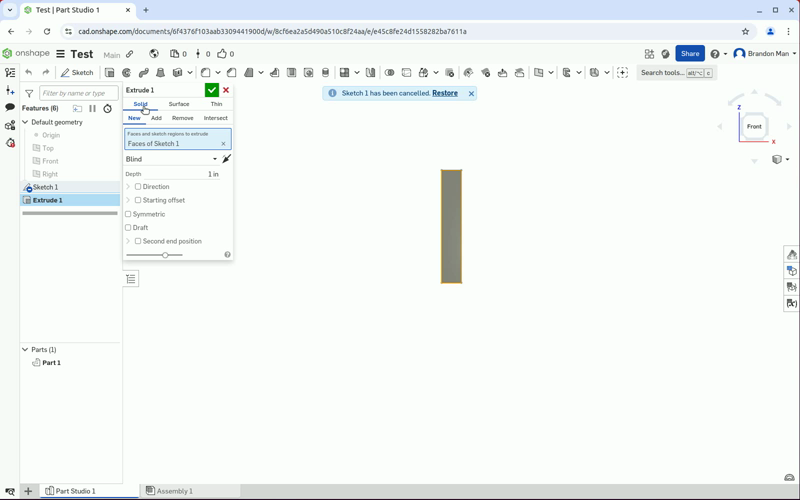
click(143, 106)
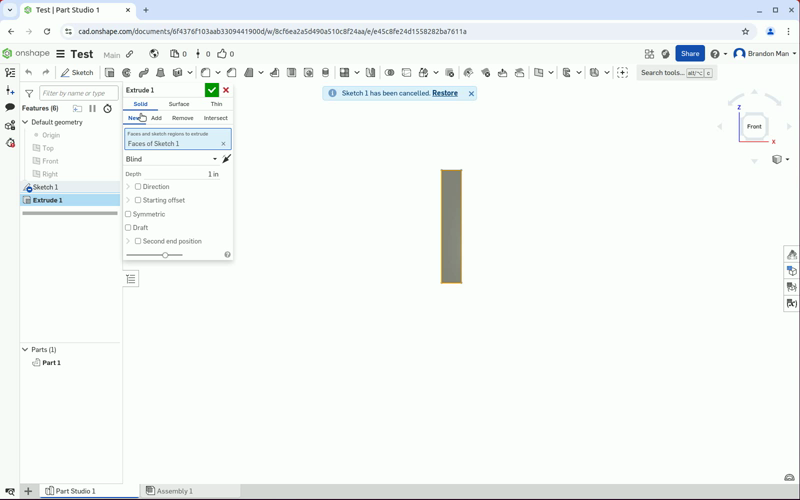
mouse_move(137, 120)
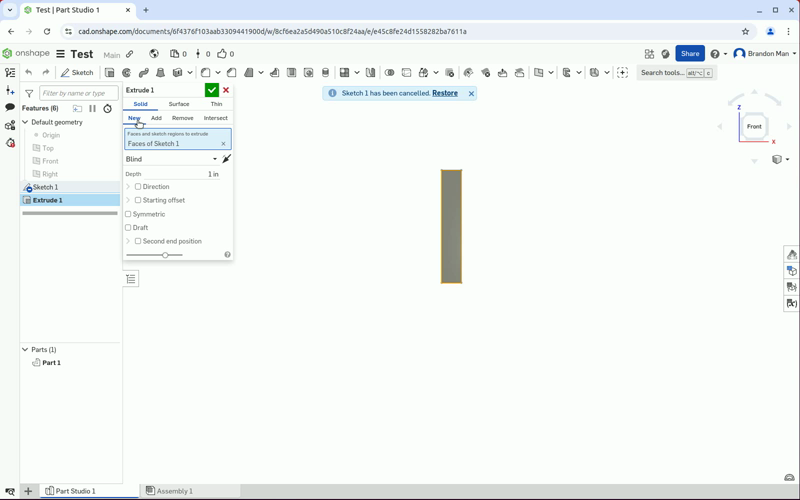
click(137, 120)
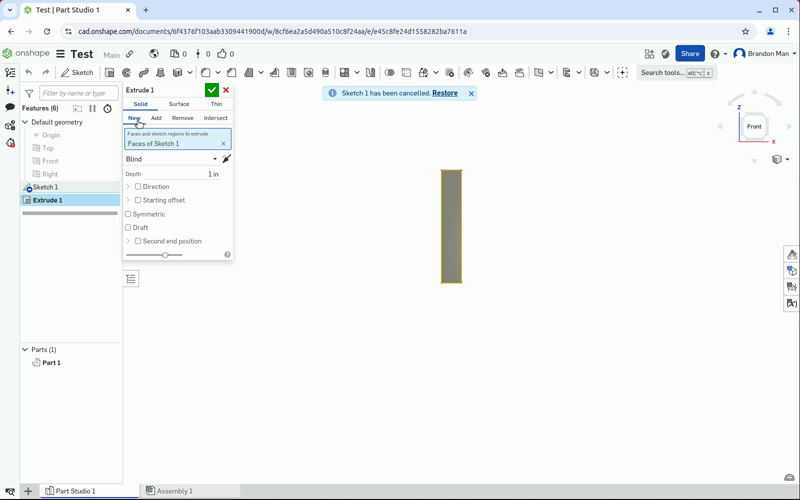
key(tab, 4)
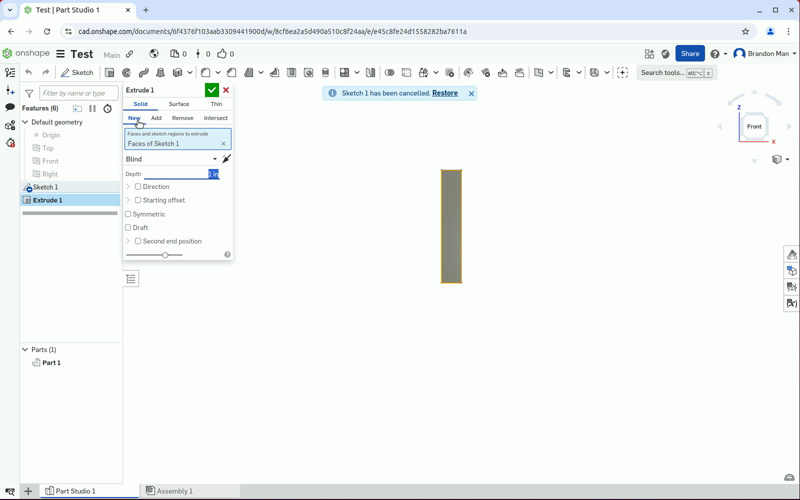
text(7.703)
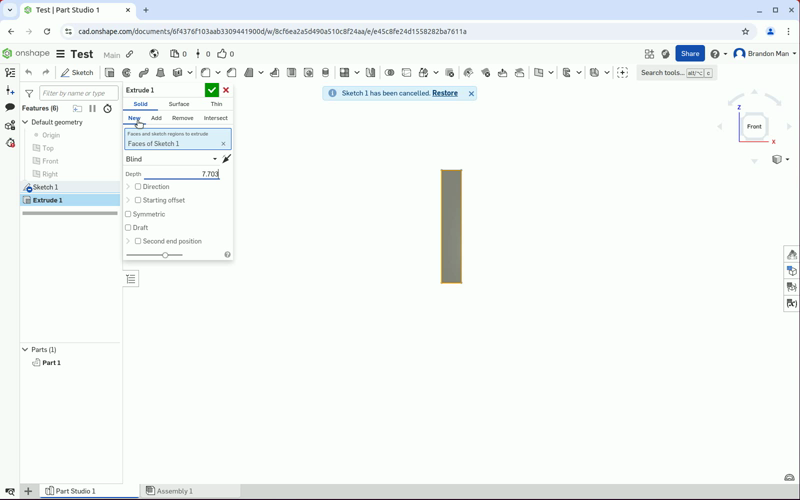
key(enter)
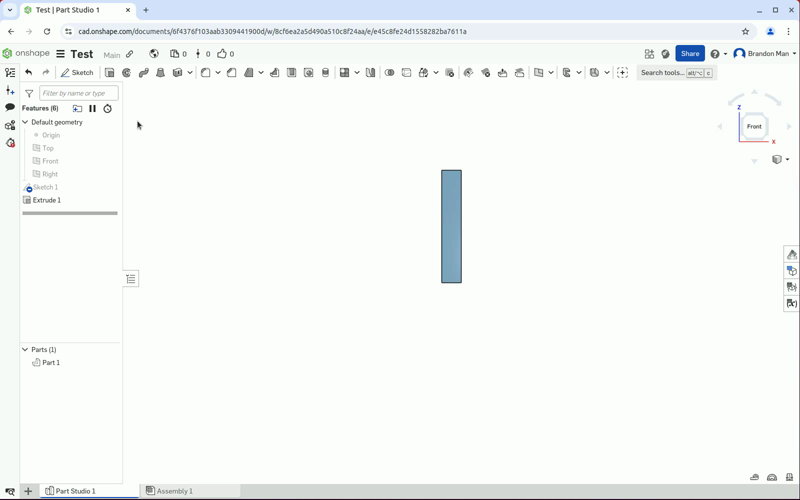
key(shift+h)
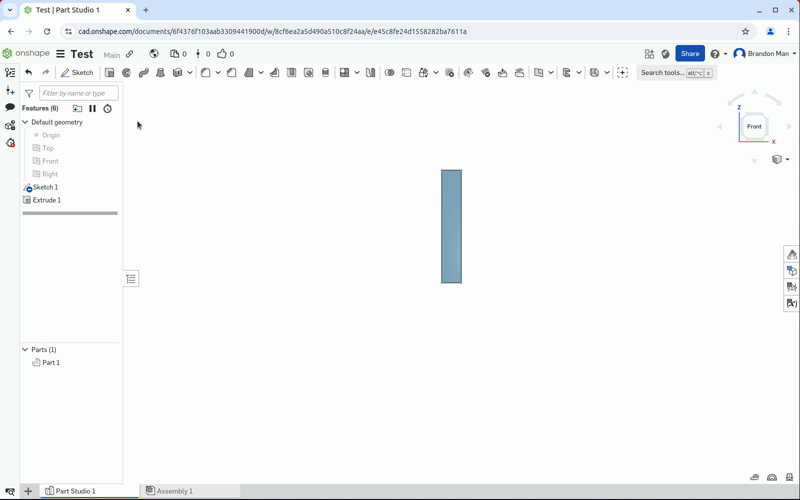
key(shift+h)
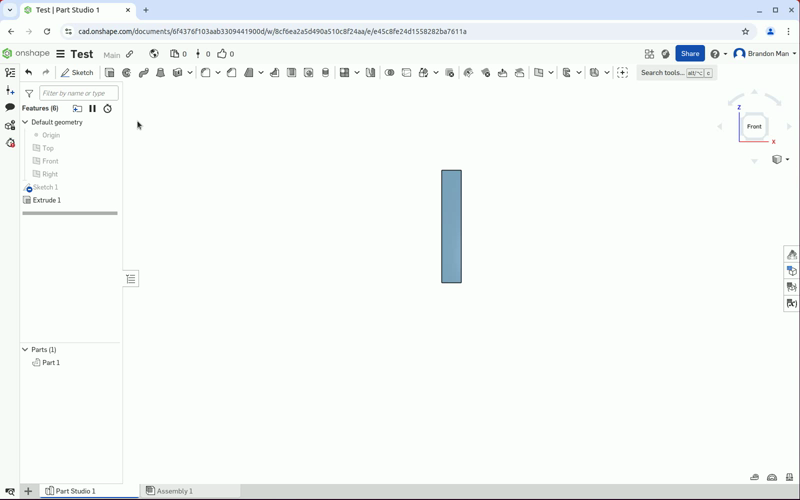
mouse_move(73, 189)
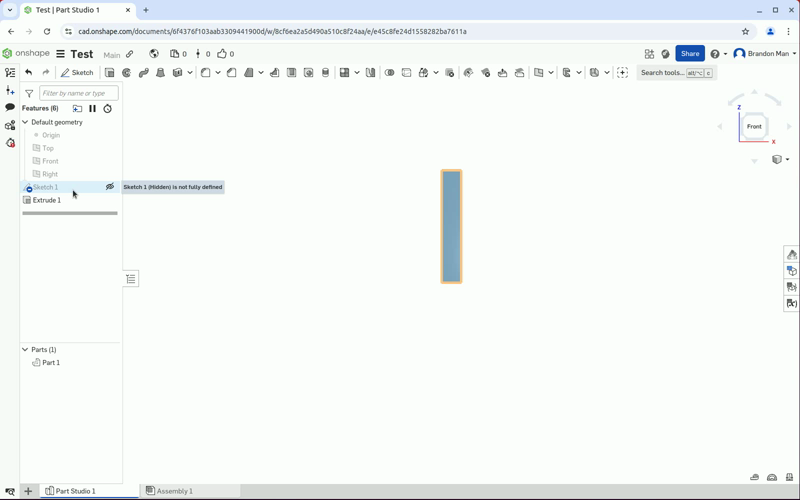
click(73, 189)
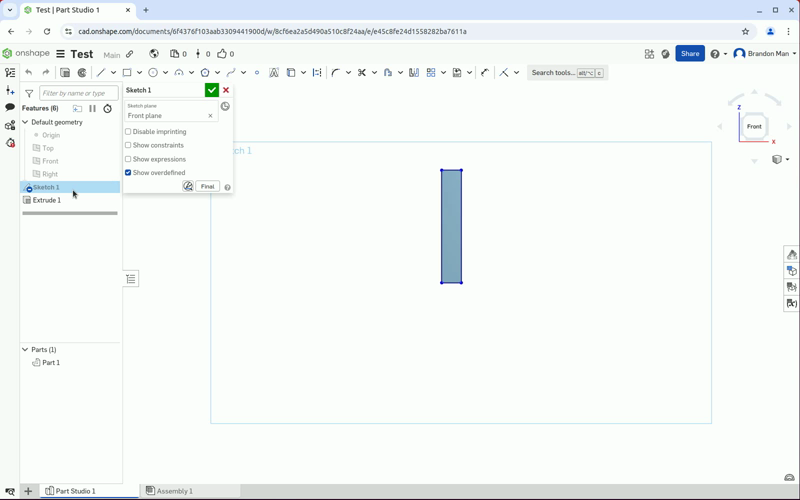
mouse_move(229, 92)
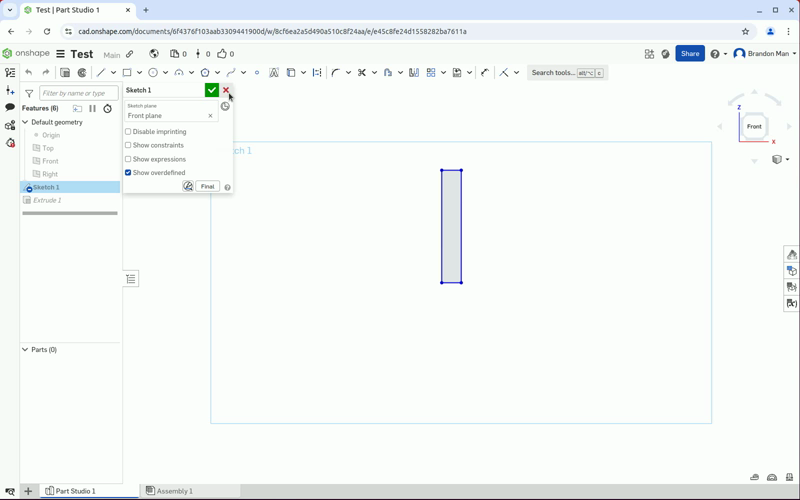
click(229, 92)
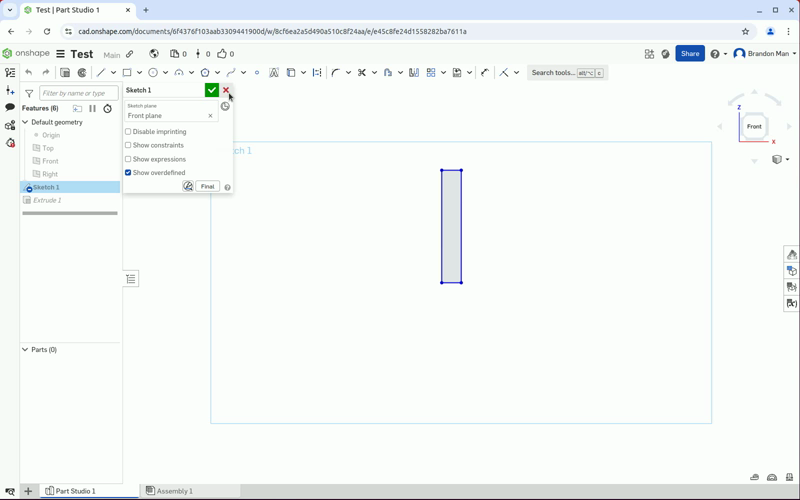
key(shift+s)
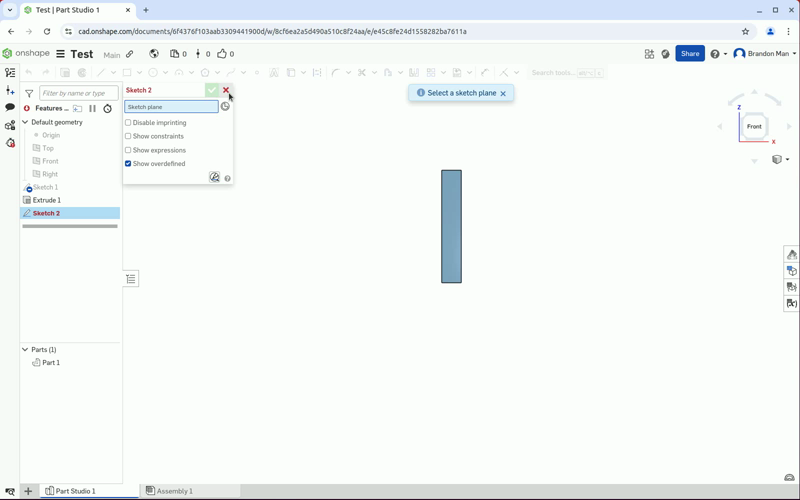
mouse_move(73, 163)
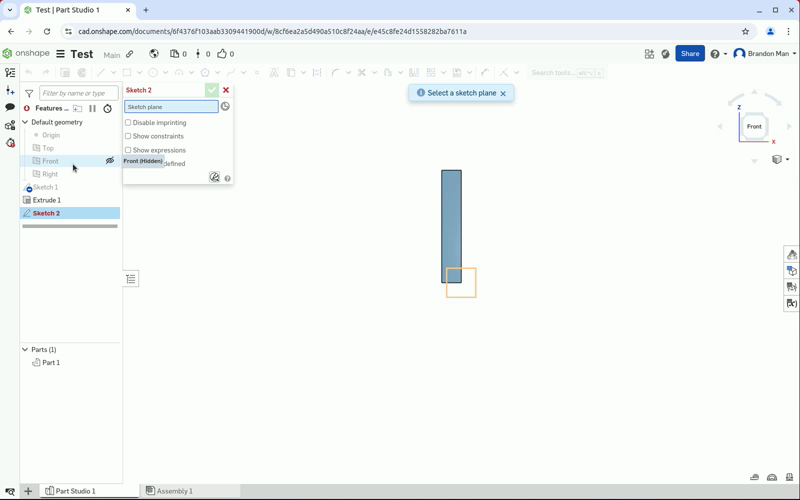
click(73, 163)
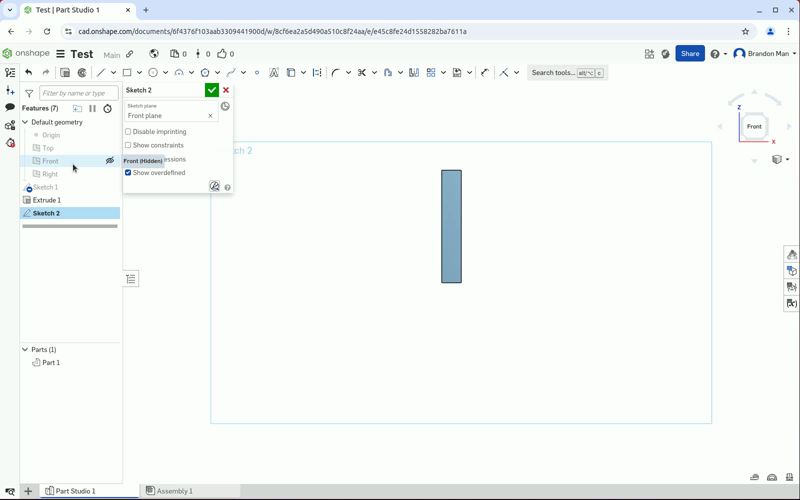
mouse_move(73, 352)
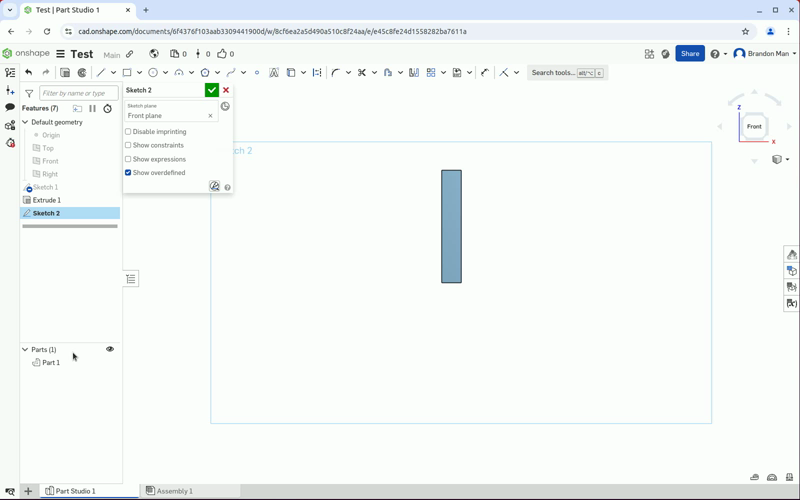
key(y)
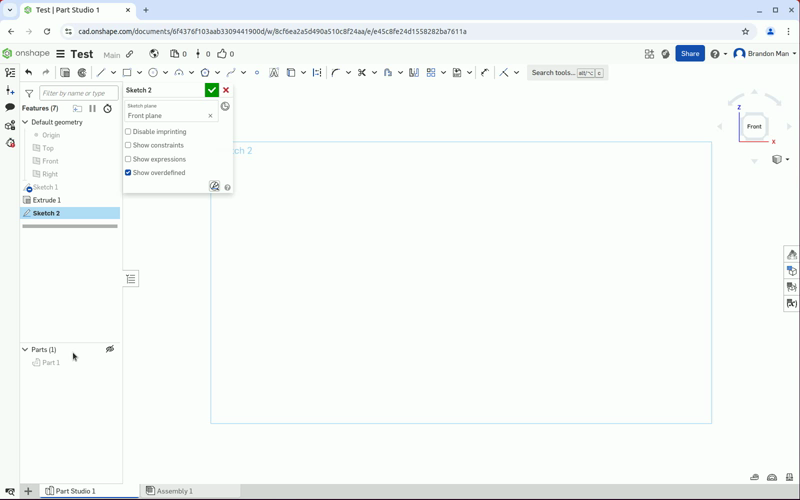
key(l)
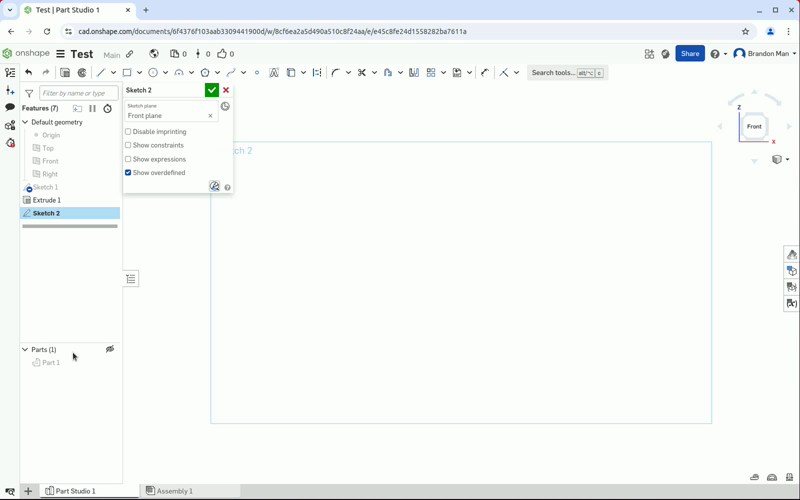
key_down(shift)
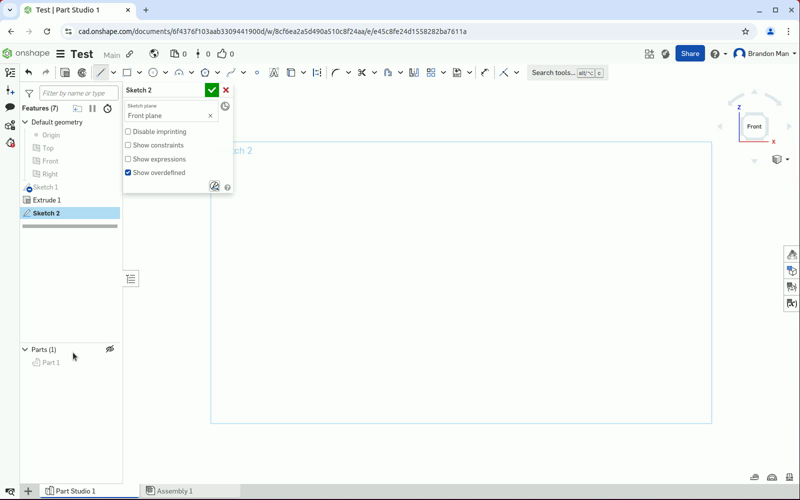
mouse_move(531, 282)
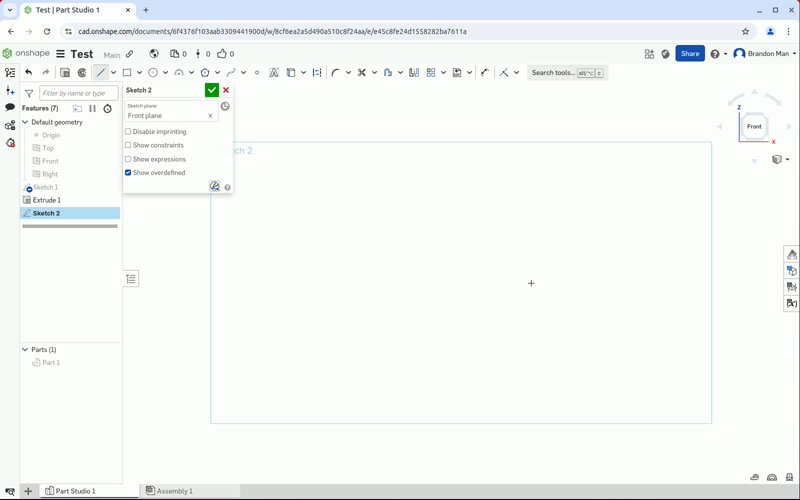
click(531, 282)
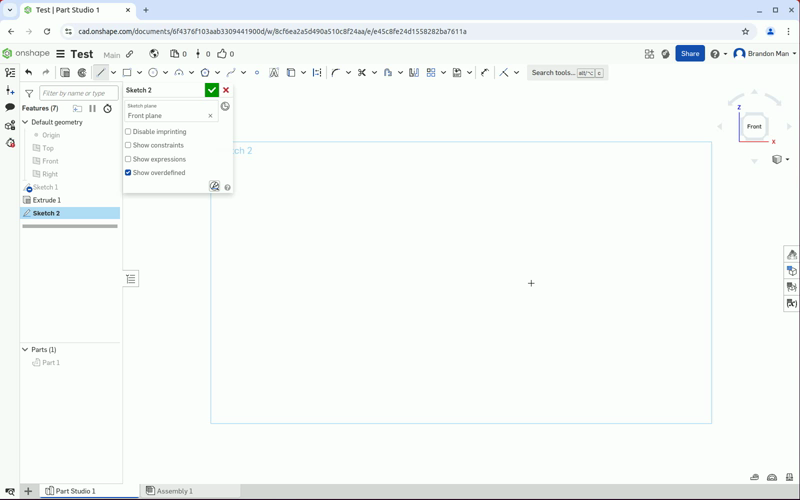
key_up(shift)
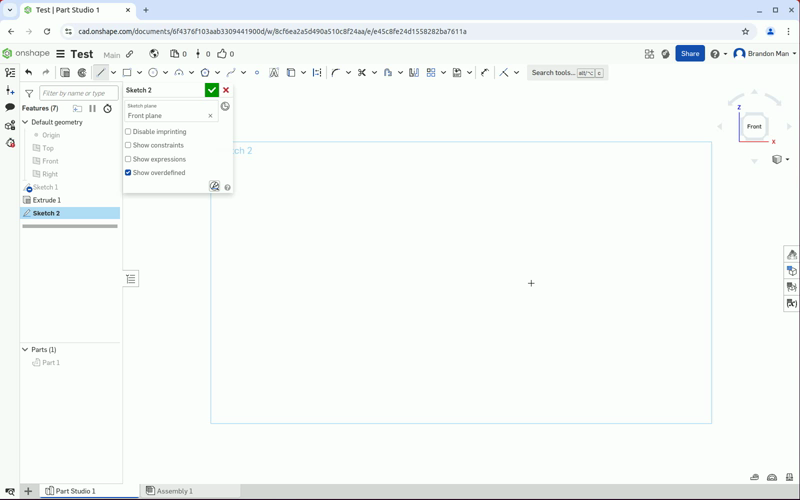
key_down(shift)
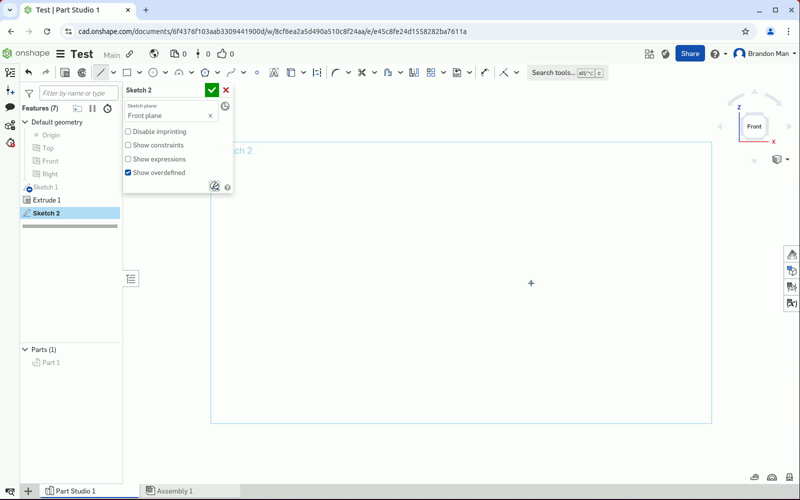
mouse_move(561, 282)
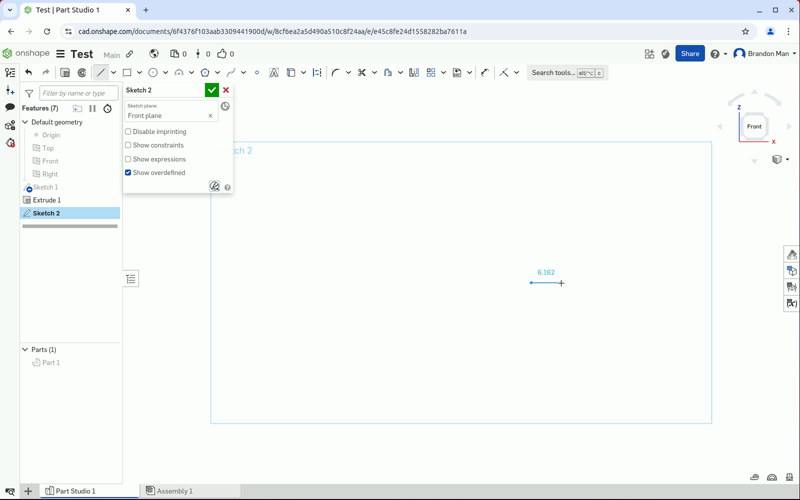
mouse_move(550, 282)
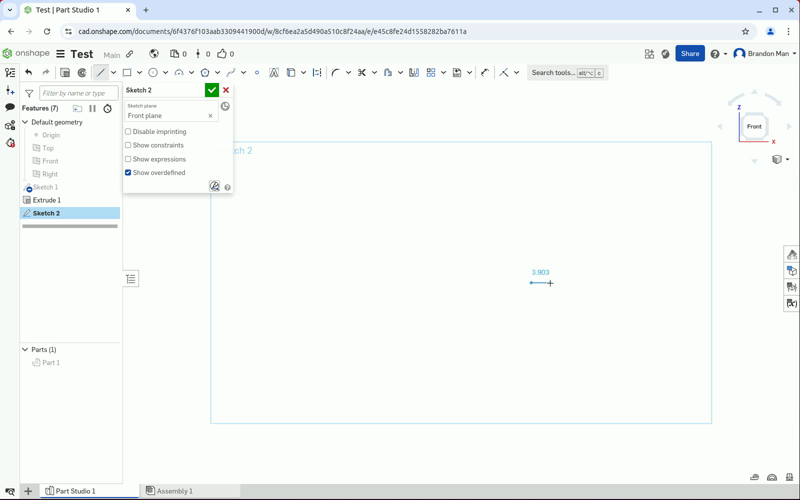
click(550, 282)
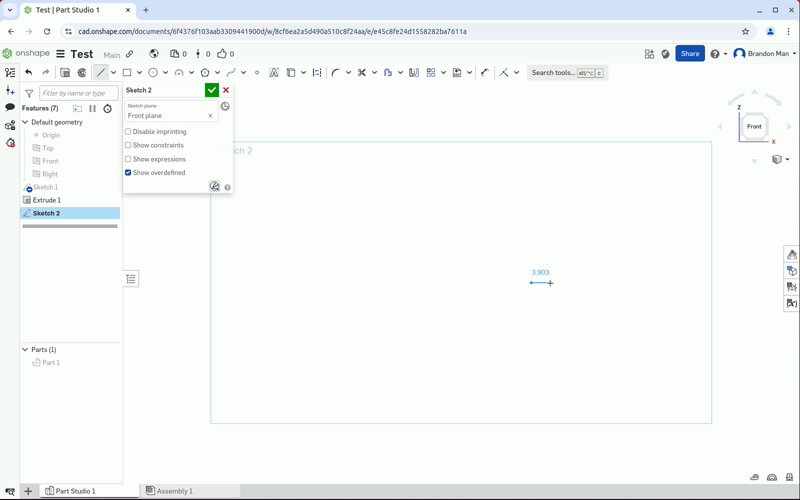
key_up(shift)
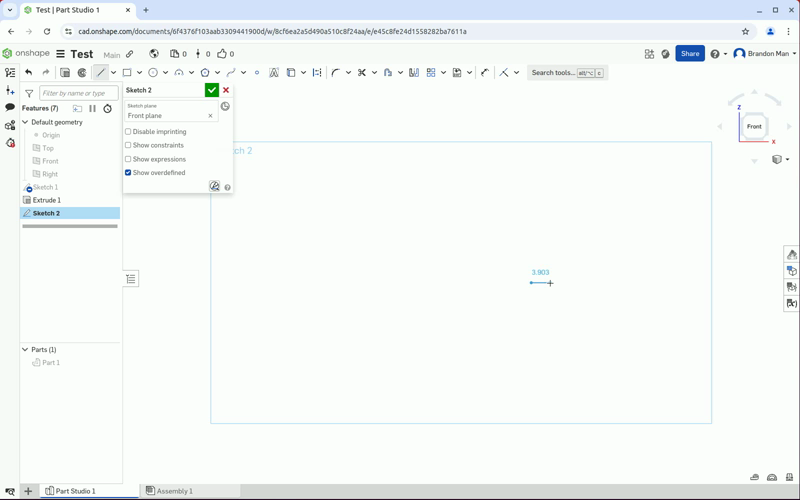
key_down(shift)
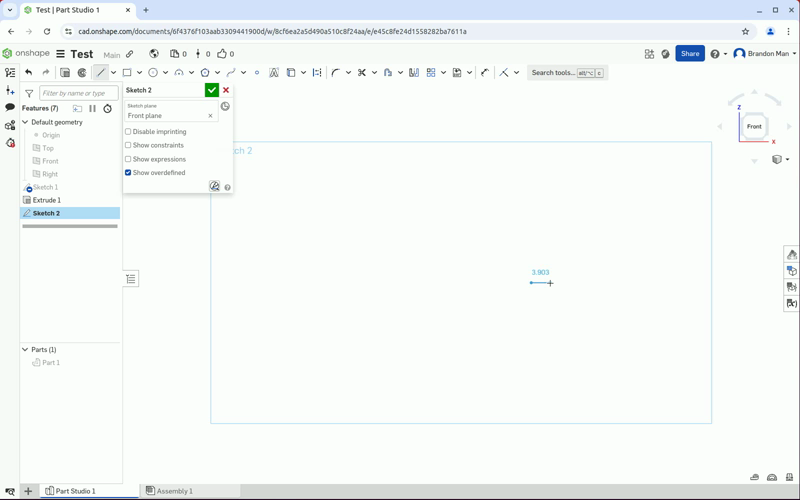
mouse_move(550, 170)
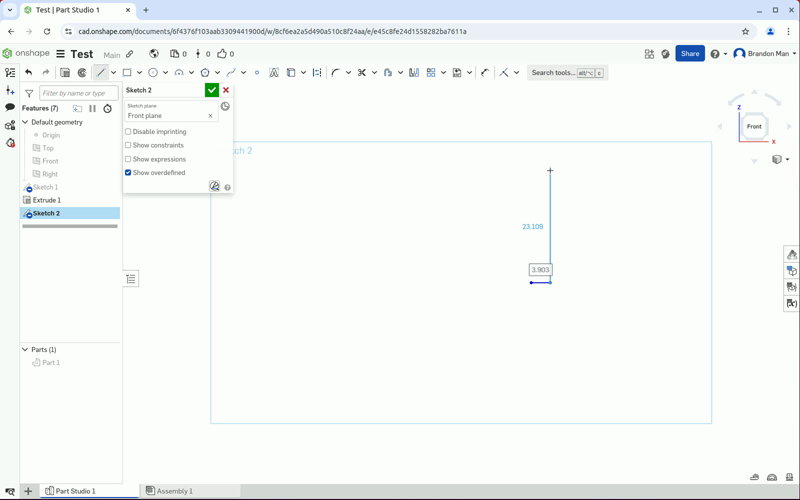
click(550, 170)
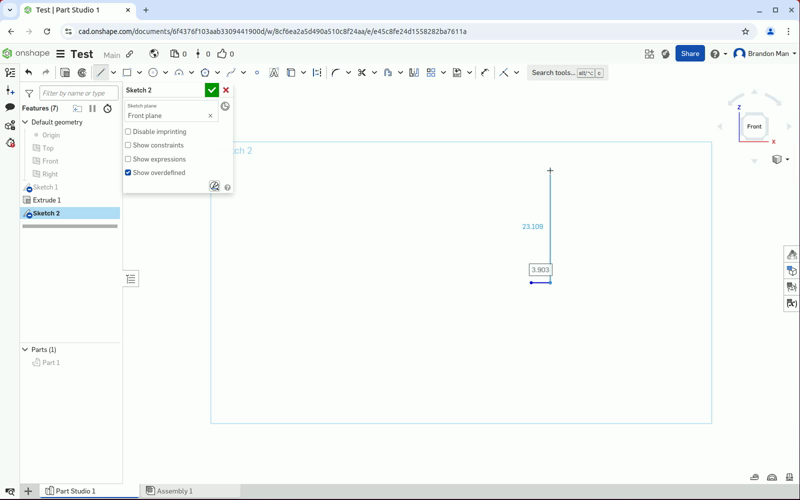
key_up(shift)
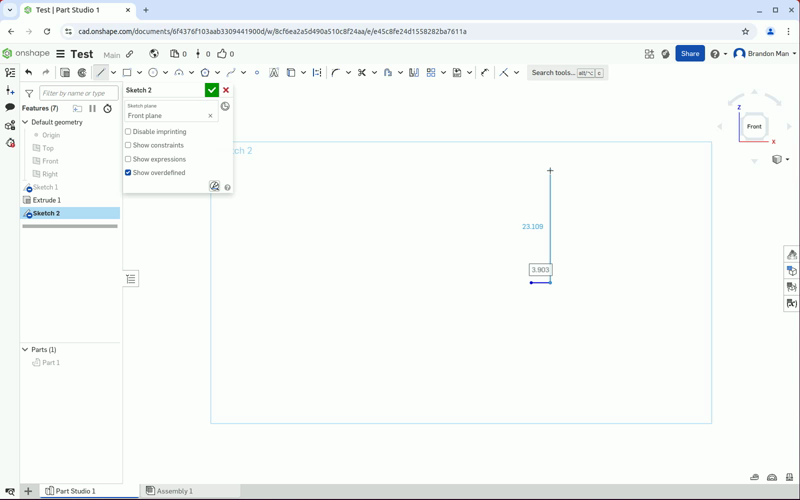
key_down(shift)
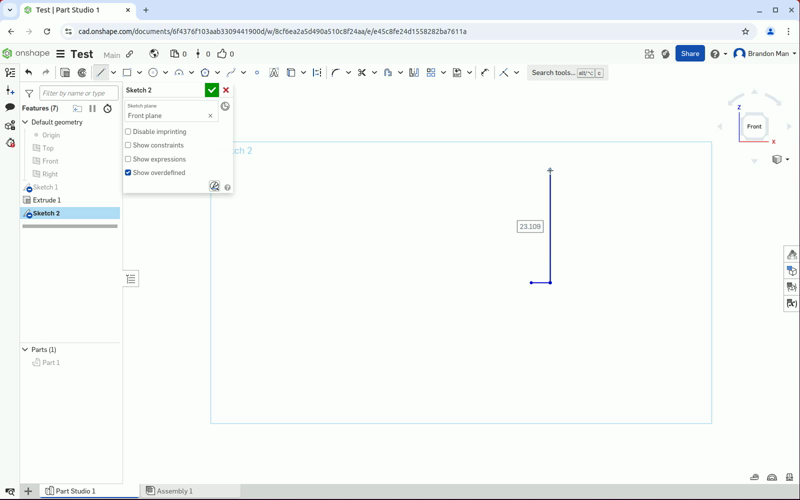
mouse_move(580, 170)
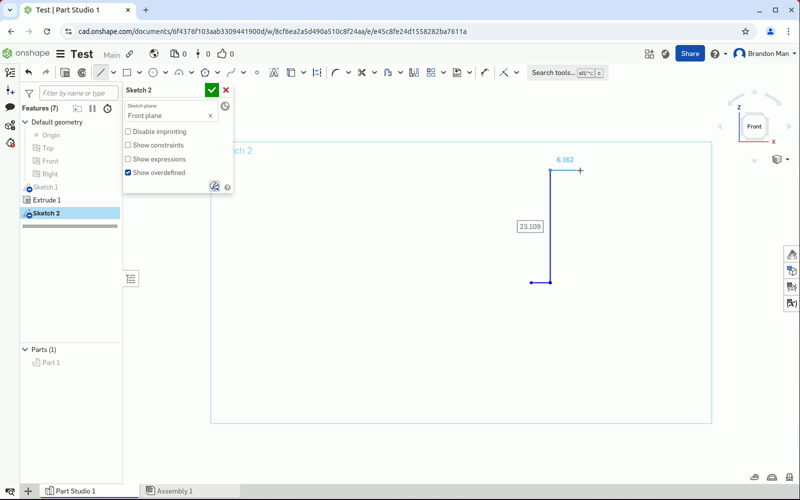
mouse_move(531, 170)
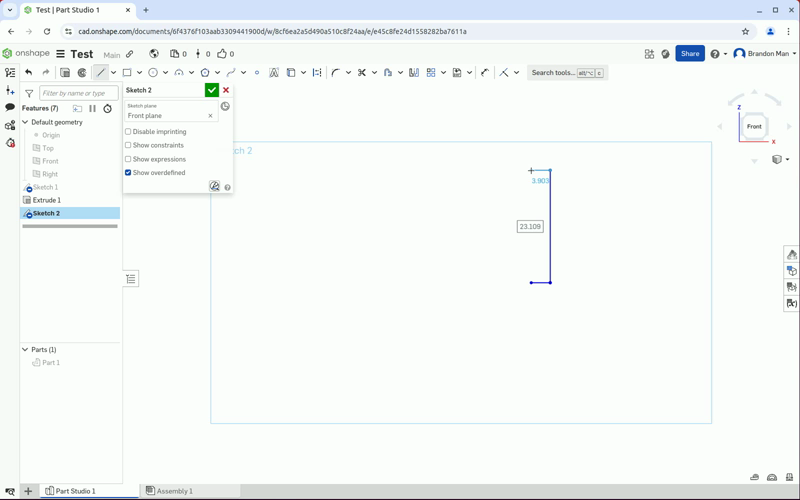
click(531, 170)
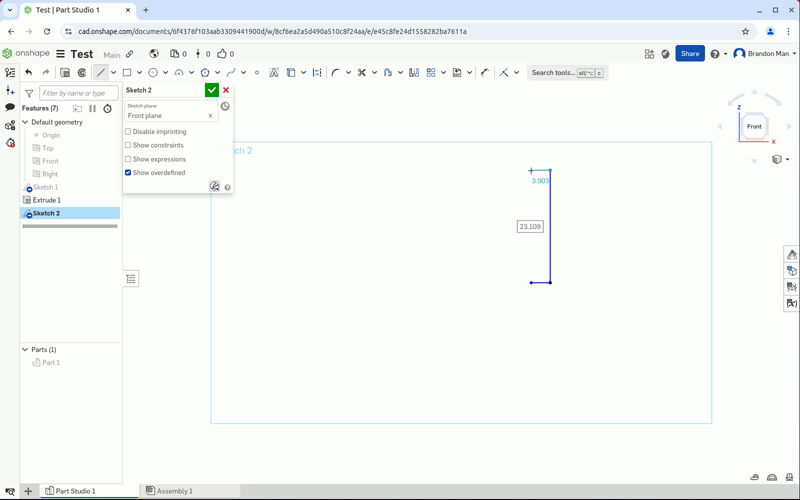
key_up(shift)
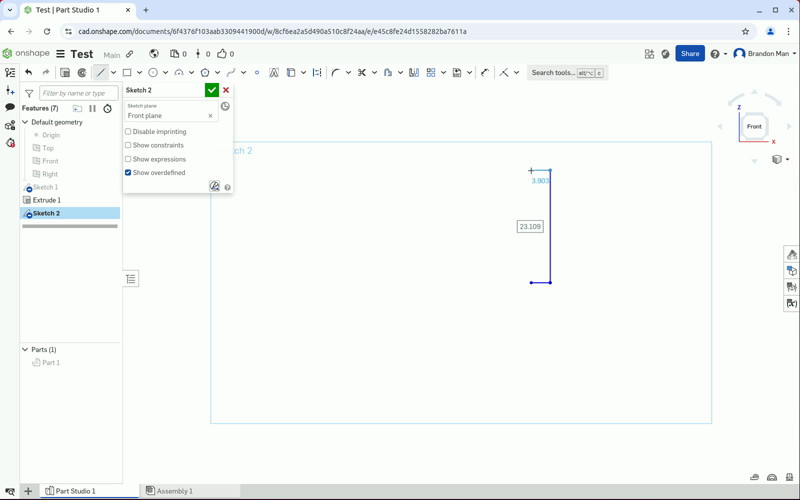
key_down(shift)
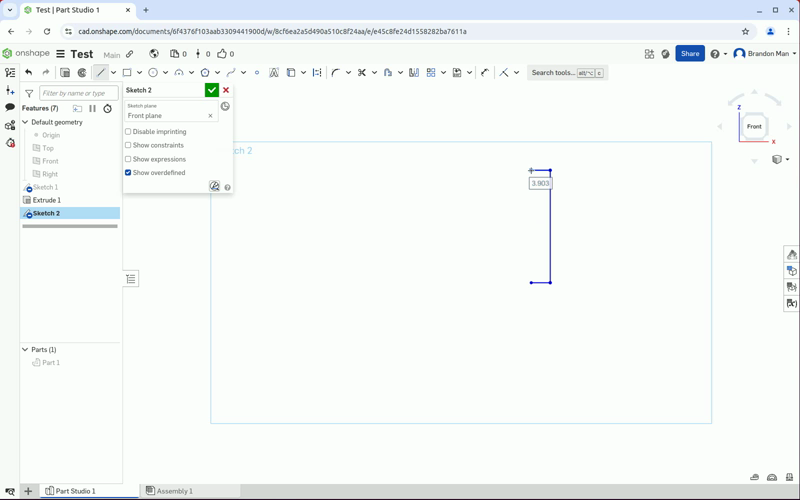
mouse_move(531, 282)
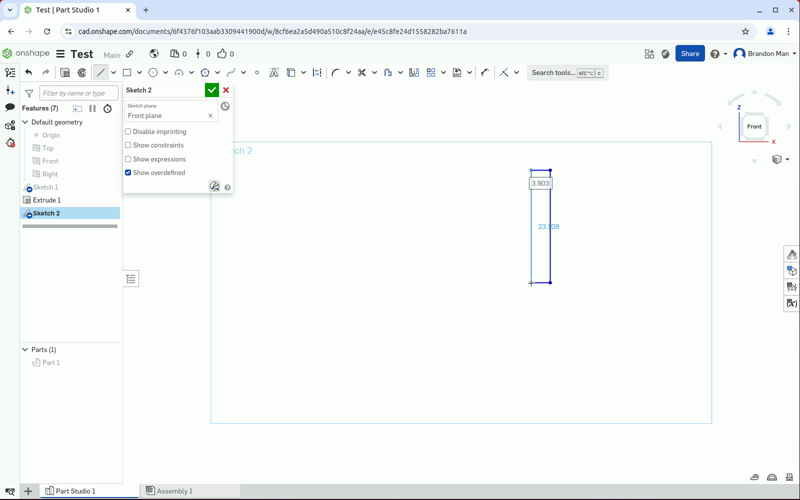
key_up(shift)
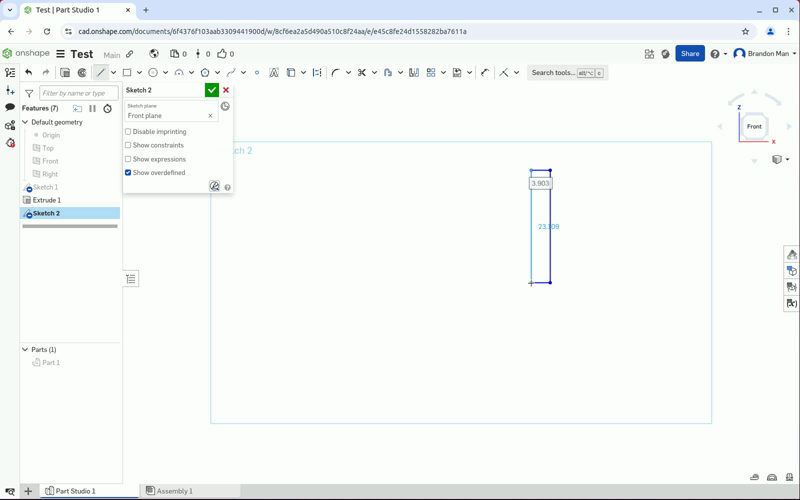
click(531, 282)
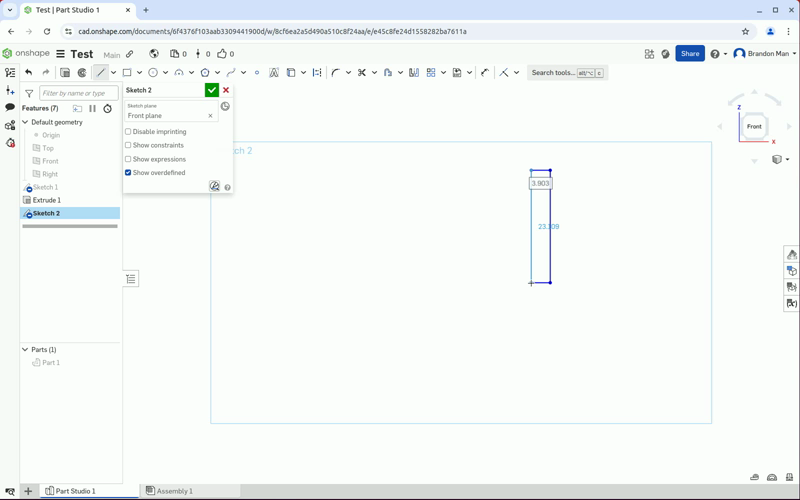
key(esc)
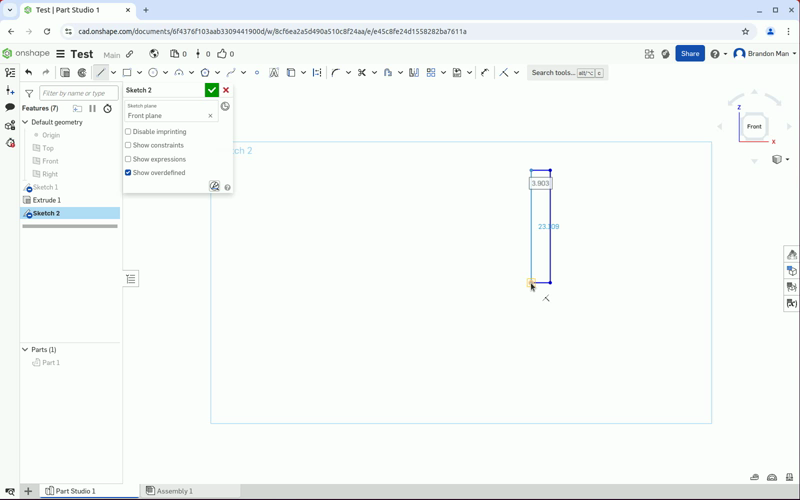
mouse_move(546, 206)
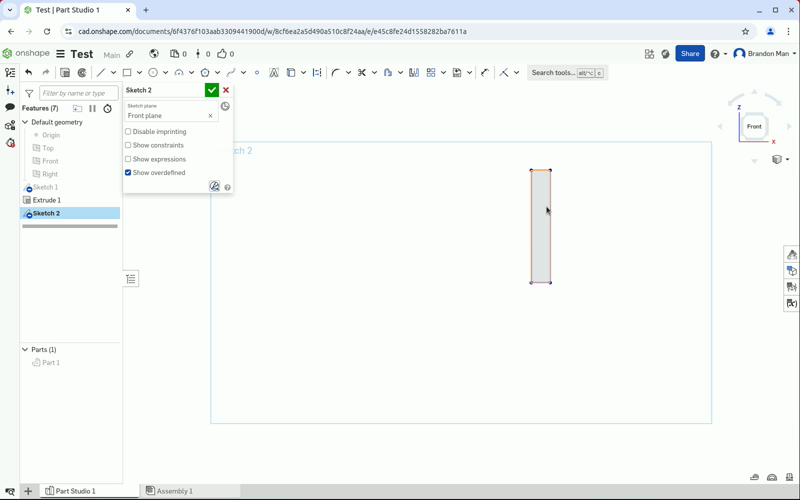
click(546, 206)
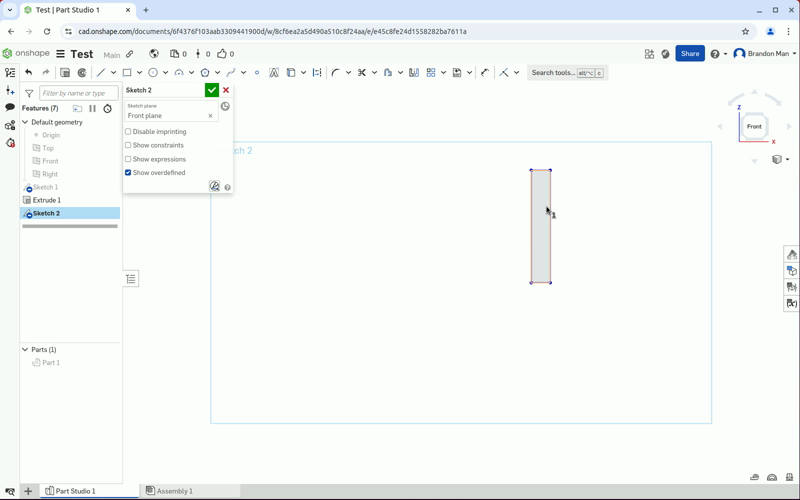
mouse_move(73, 352)
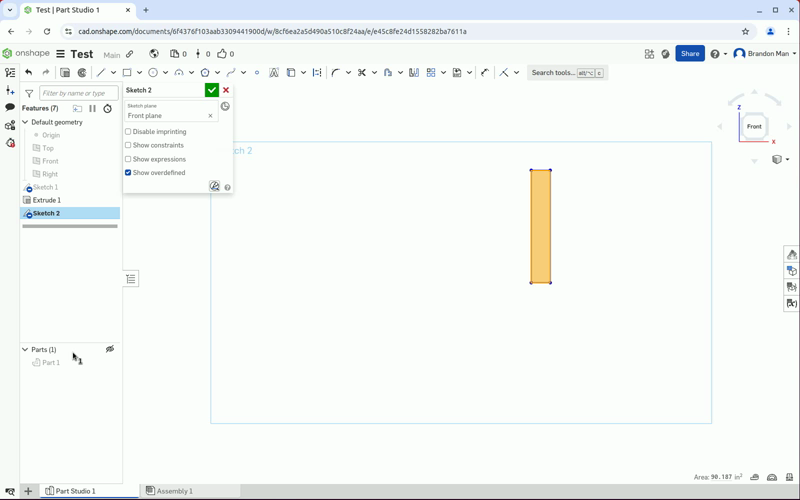
key(shift+y)
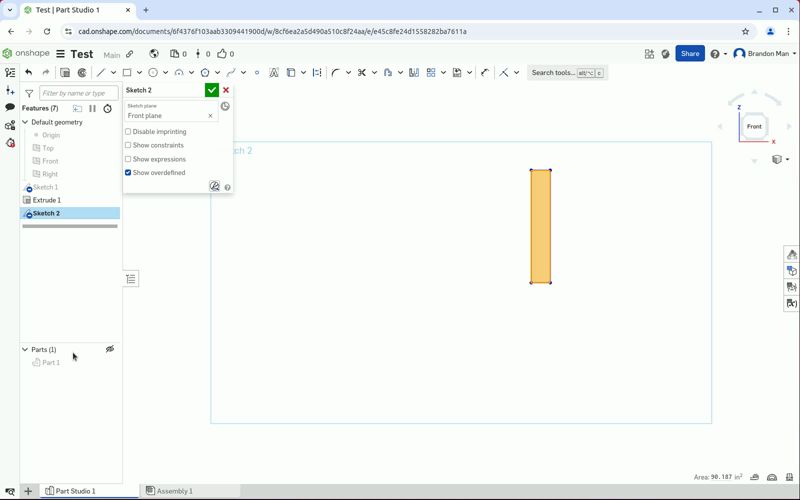
key(shift+e)
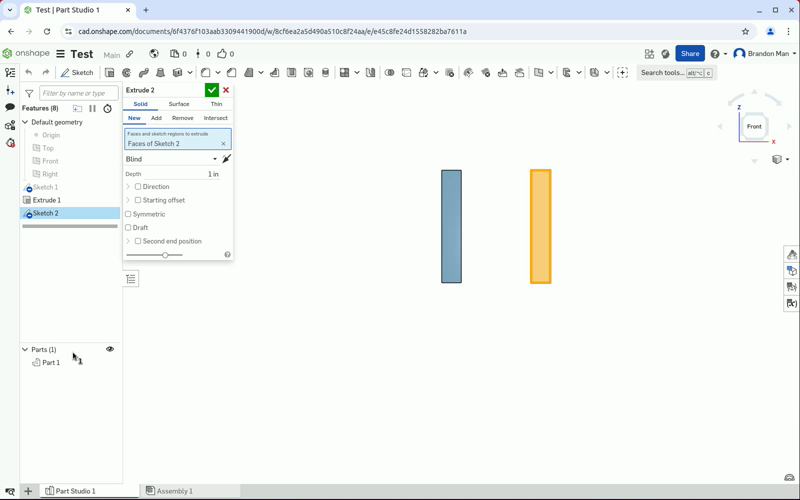
mouse_move(143, 106)
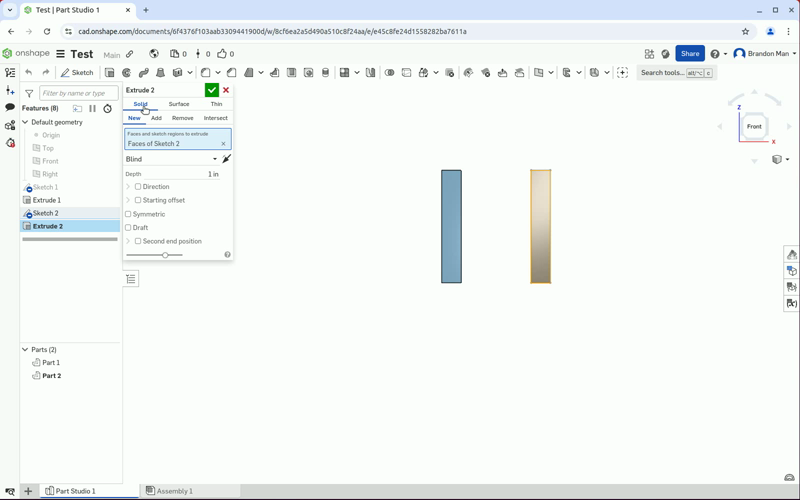
click(143, 106)
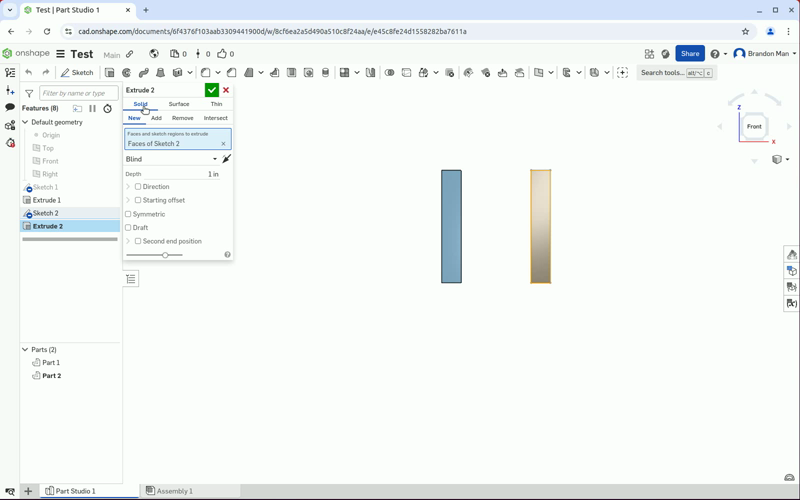
mouse_move(137, 120)
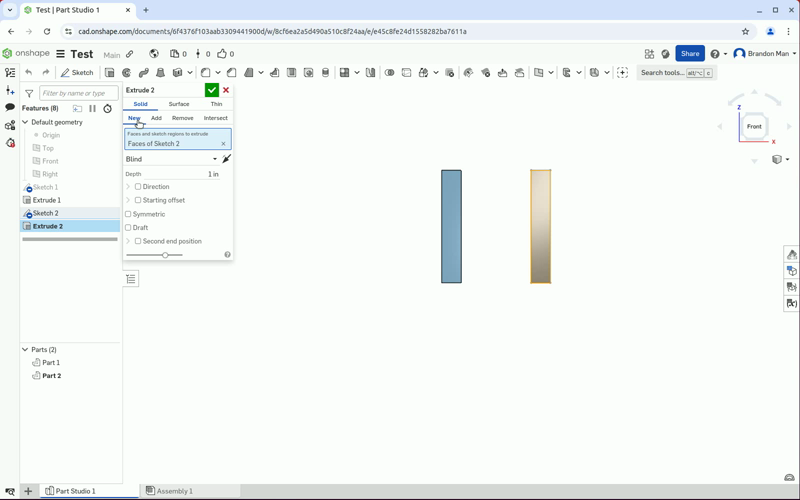
click(137, 120)
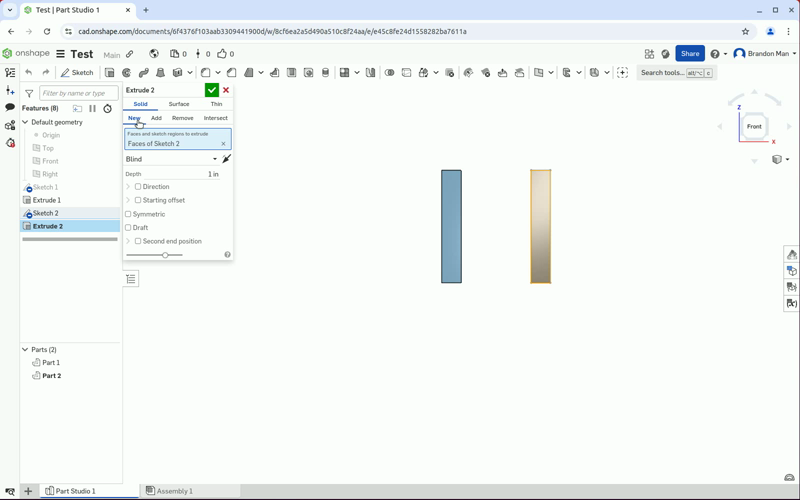
key(tab, 4)
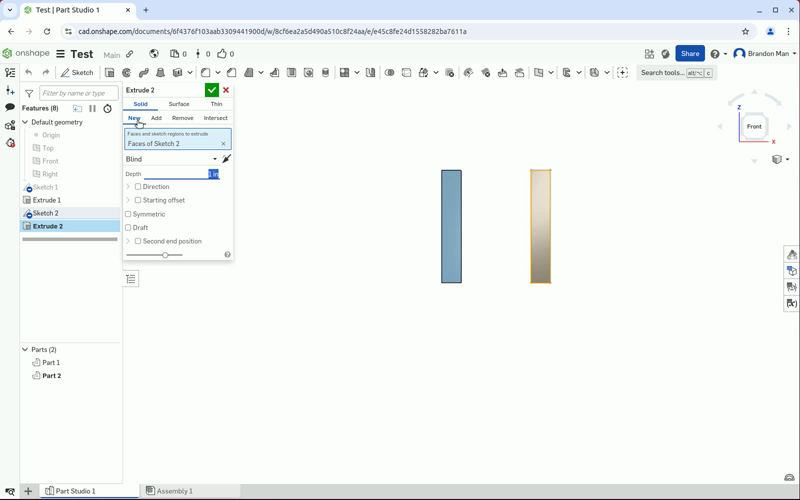
text(7.703)
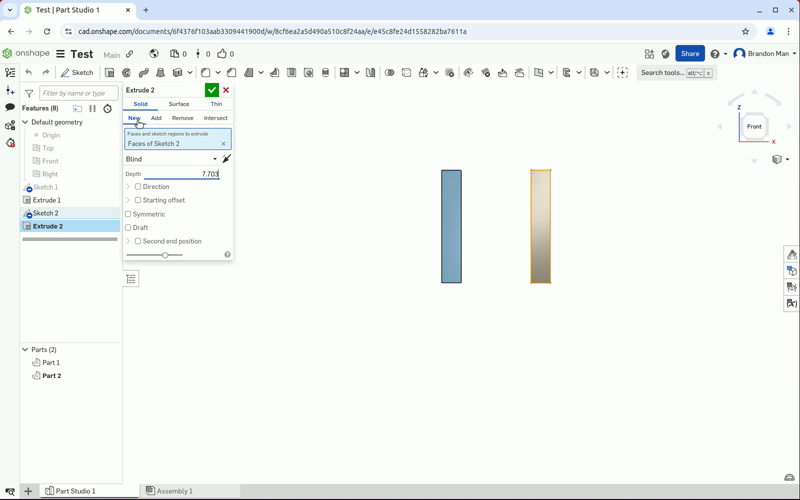
key(enter)
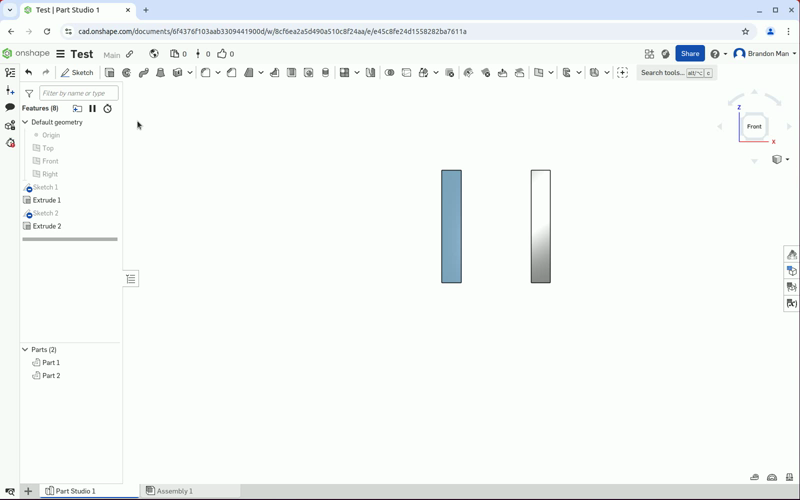
key(shift+h)
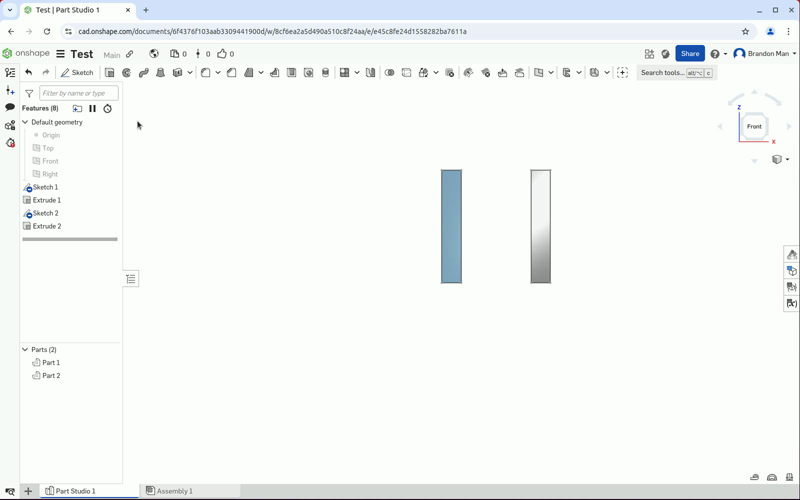
key(shift+h)
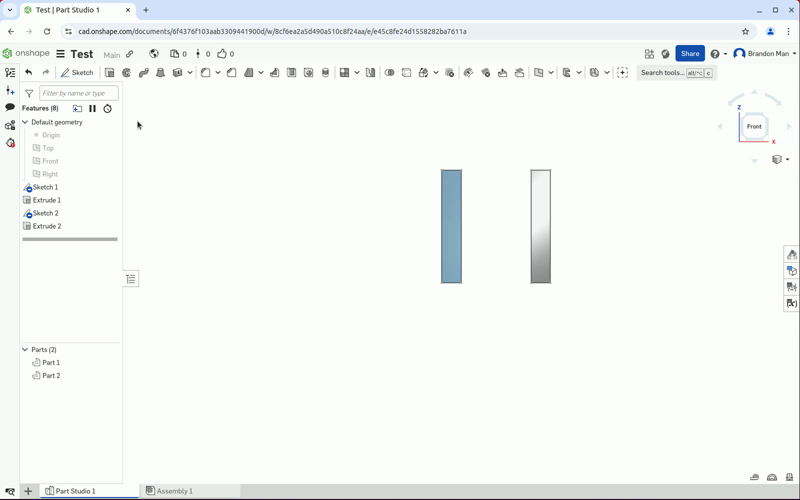
key(shift+7)
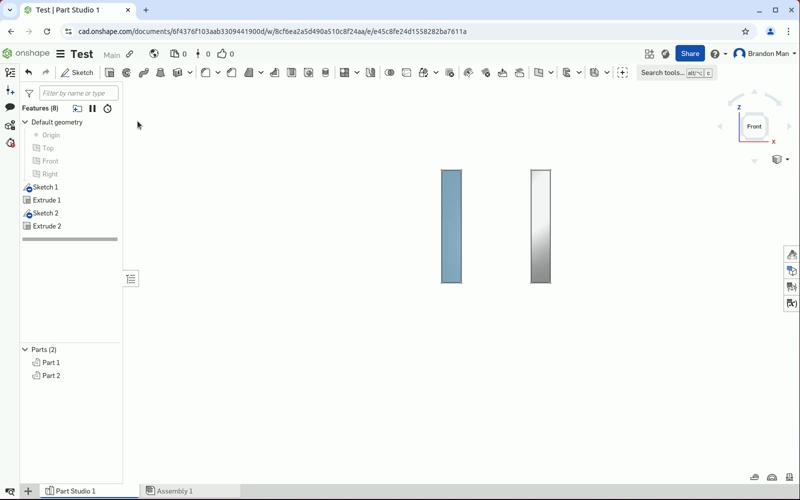
key(left, 2)
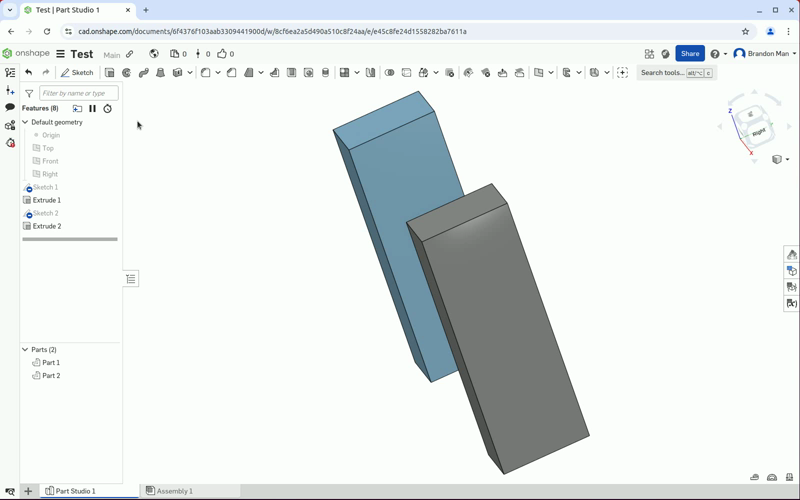
key(down, 2)
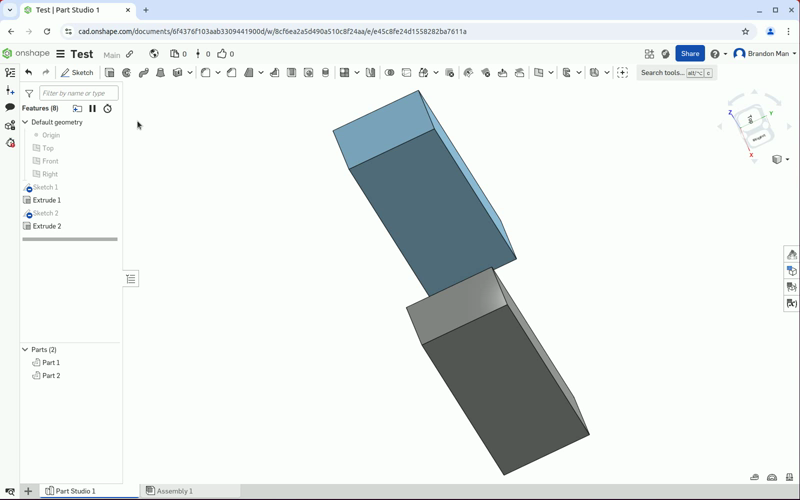
key(up, 2)
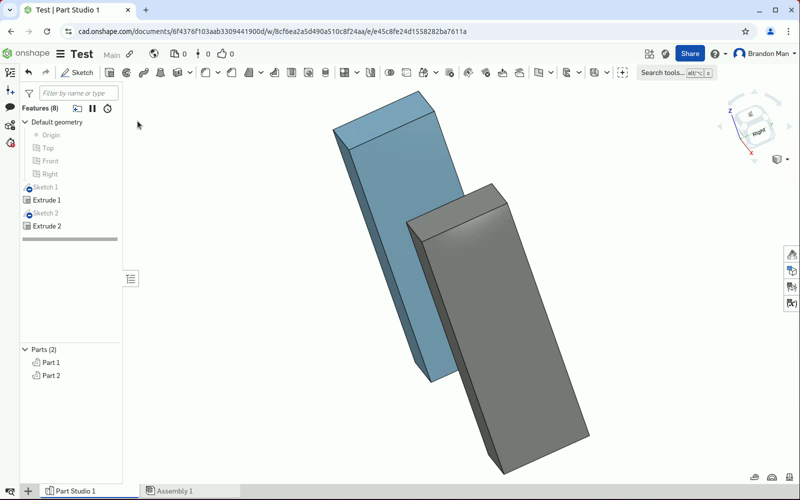
key(right, 2)
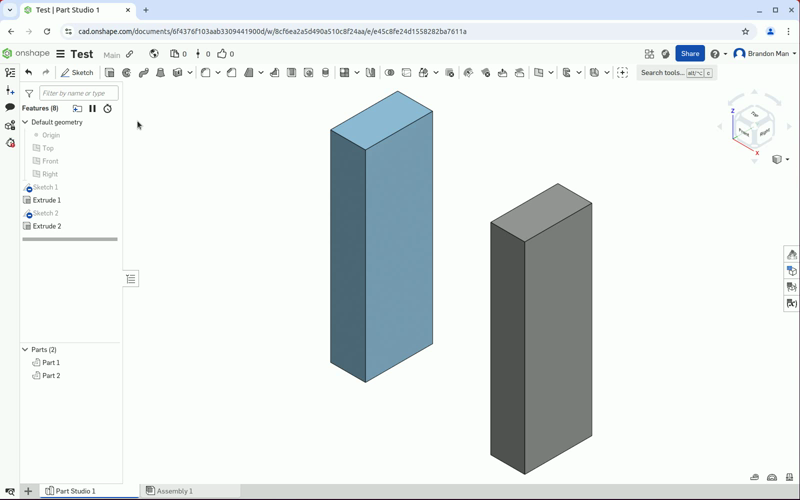
mouse_move(73, 189)
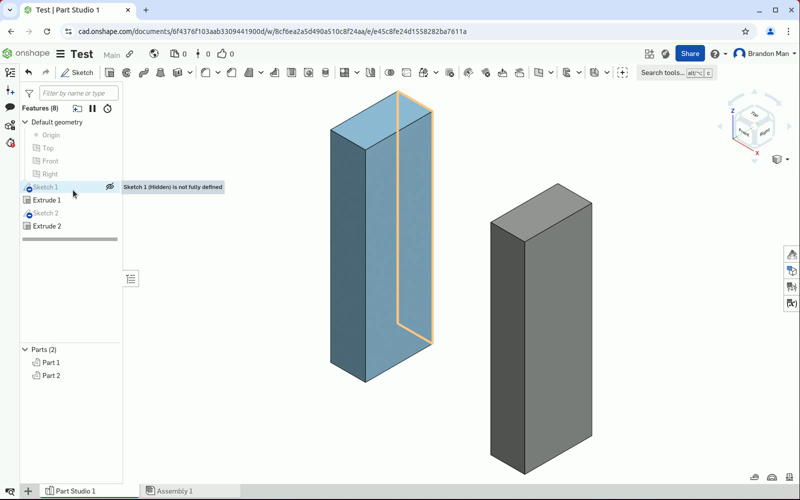
click(73, 189)